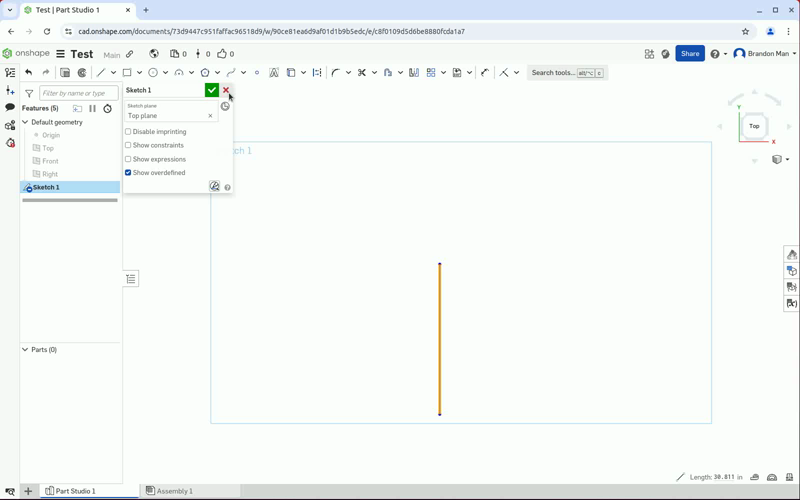
key(shift+h)
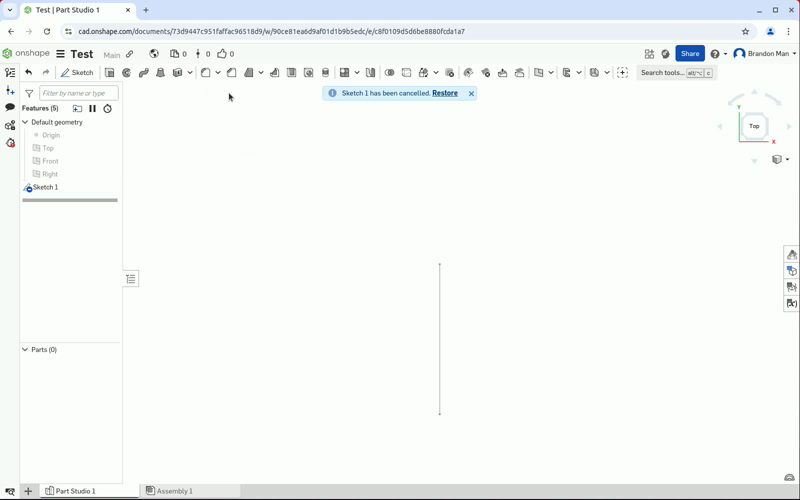
key(shift+s)
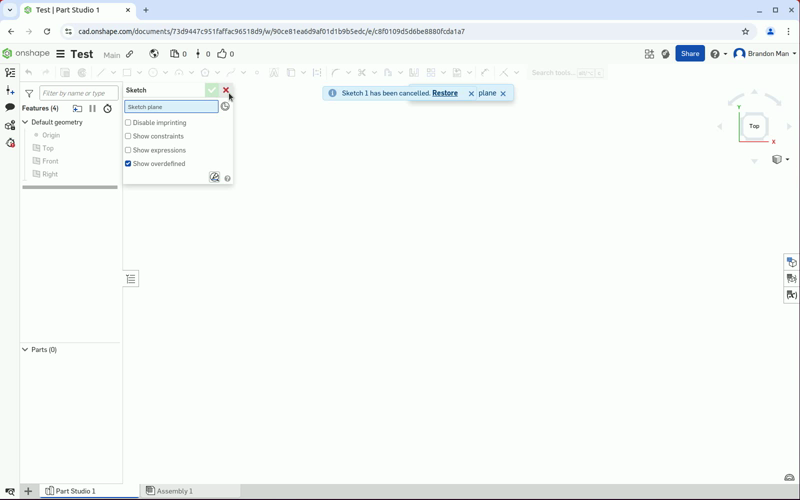
mouse_move(73, 150)
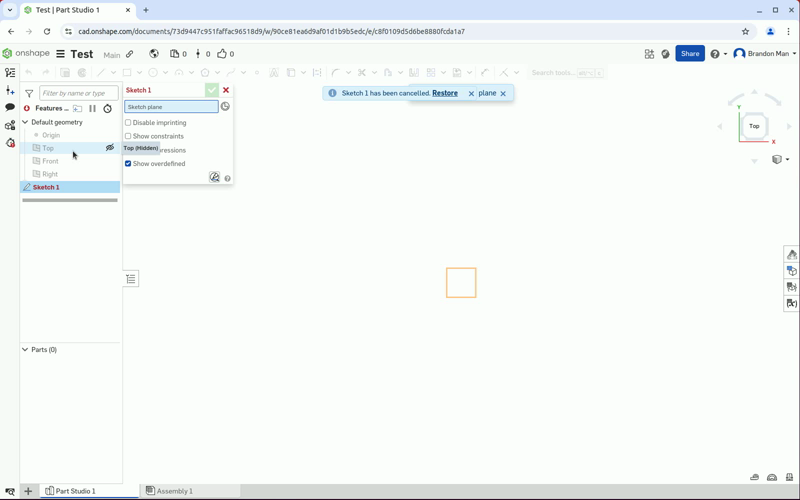
click(73, 150)
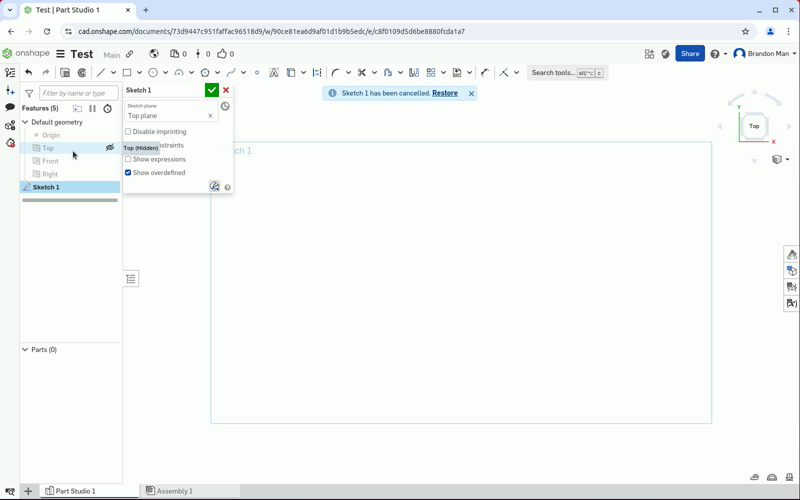
mouse_move(73, 352)
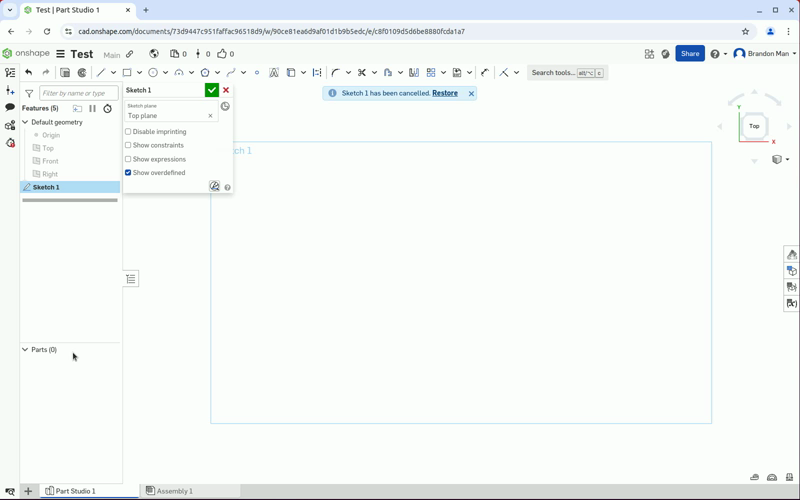
key(y)
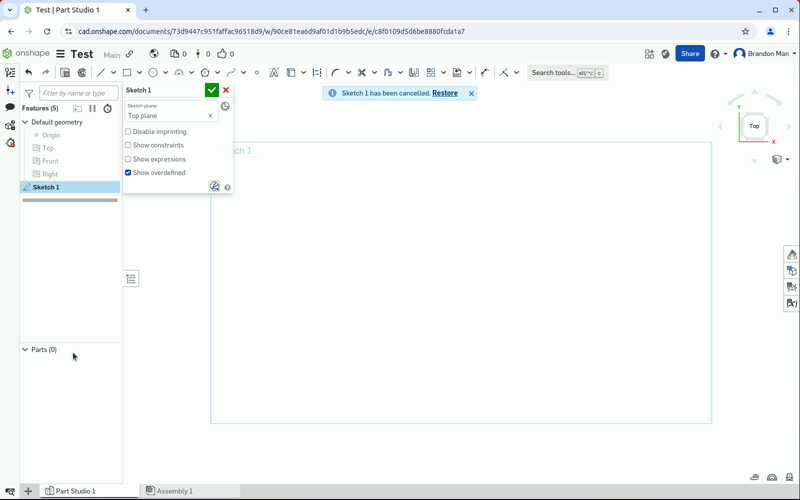
key(l)
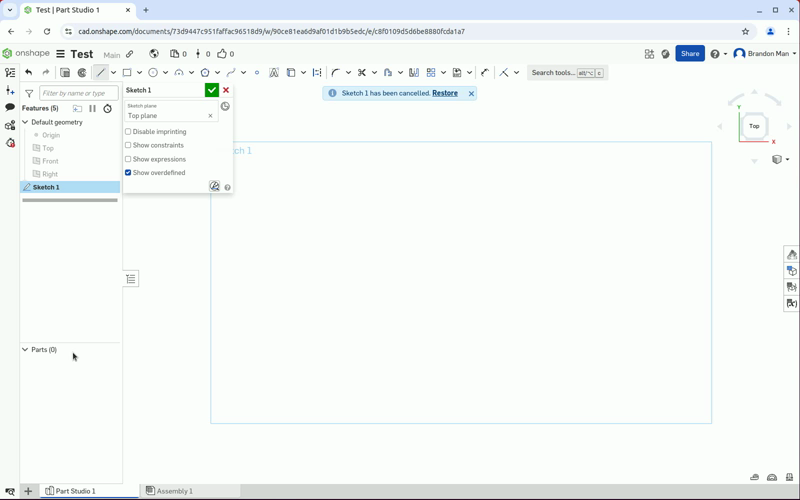
key_down(shift)
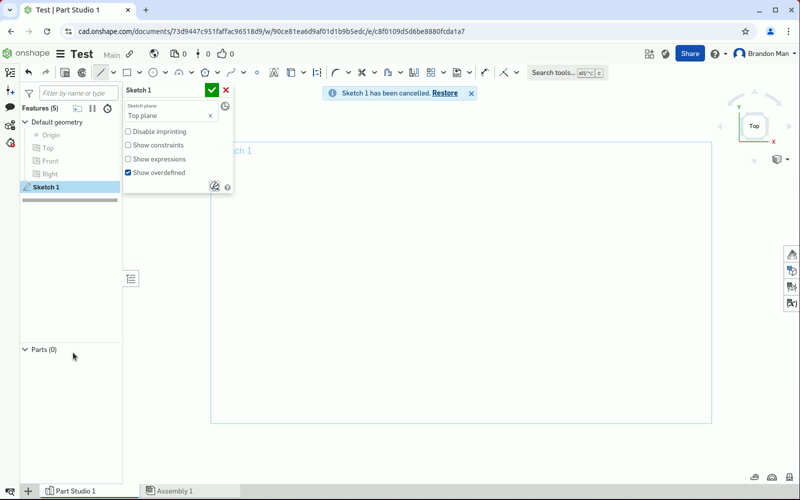
mouse_move(348, 337)
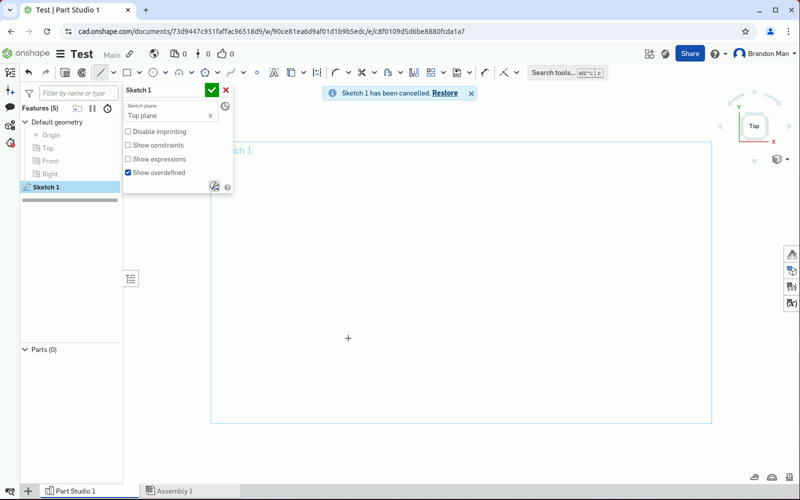
click(348, 337)
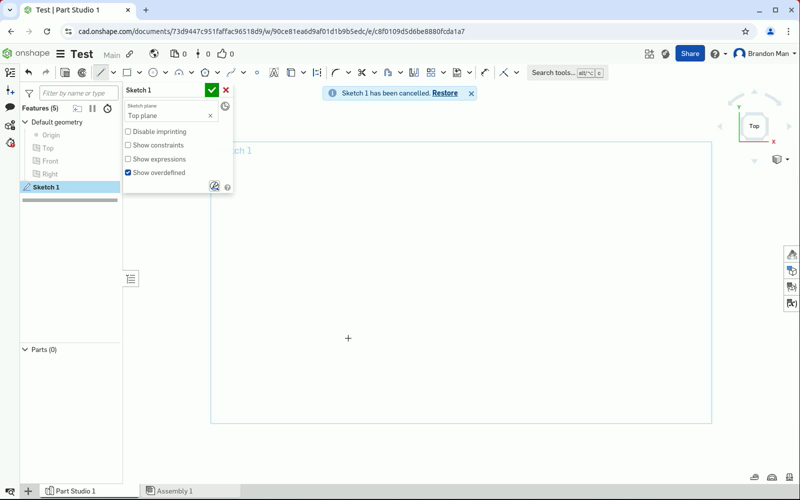
key_up(shift)
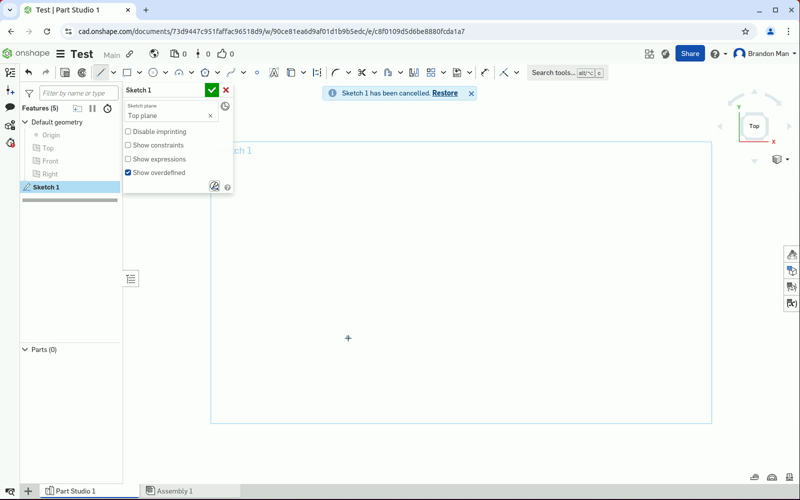
key_down(shift)
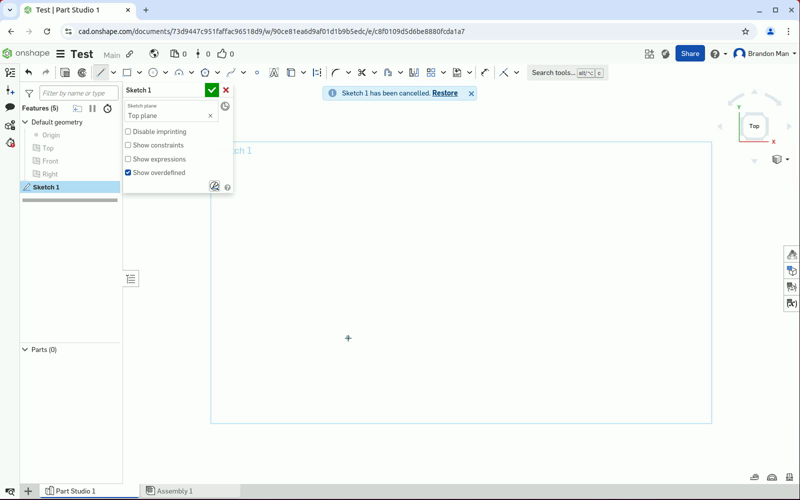
mouse_move(572, 337)
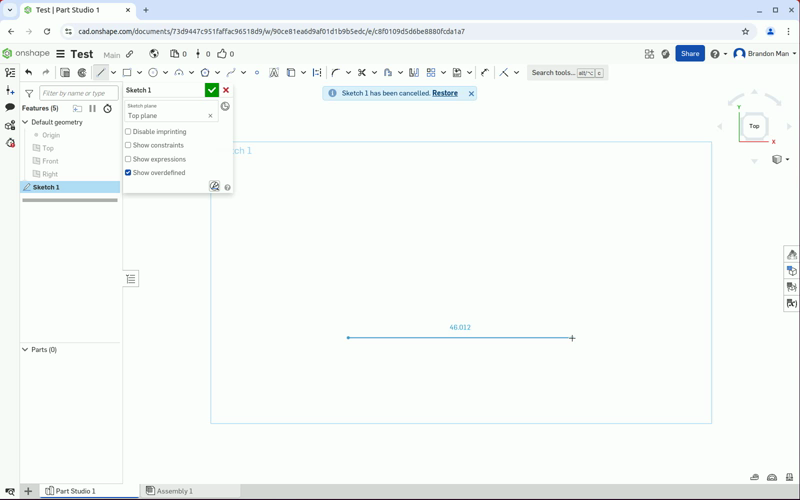
click(572, 337)
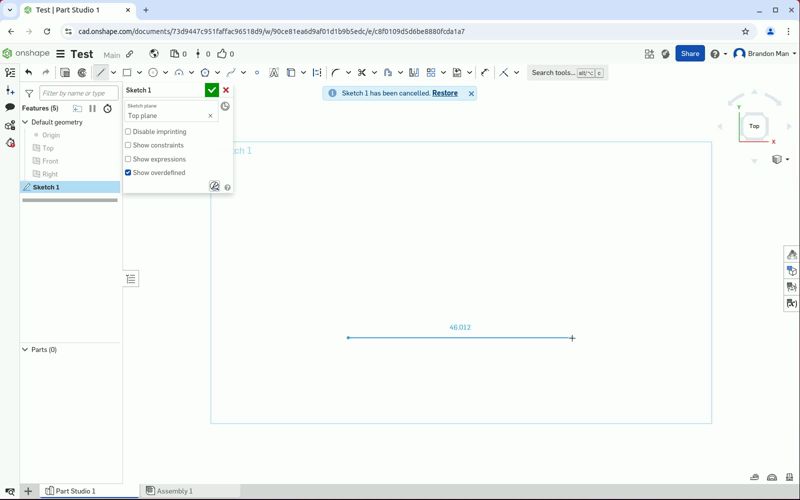
key_up(shift)
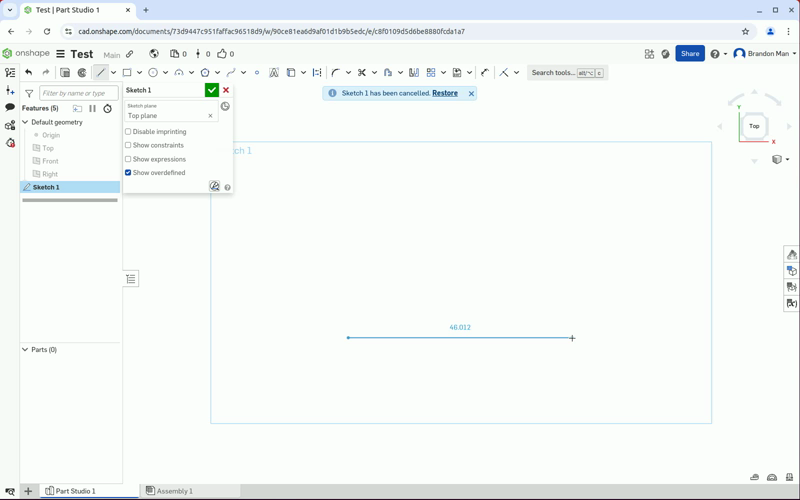
key_down(shift)
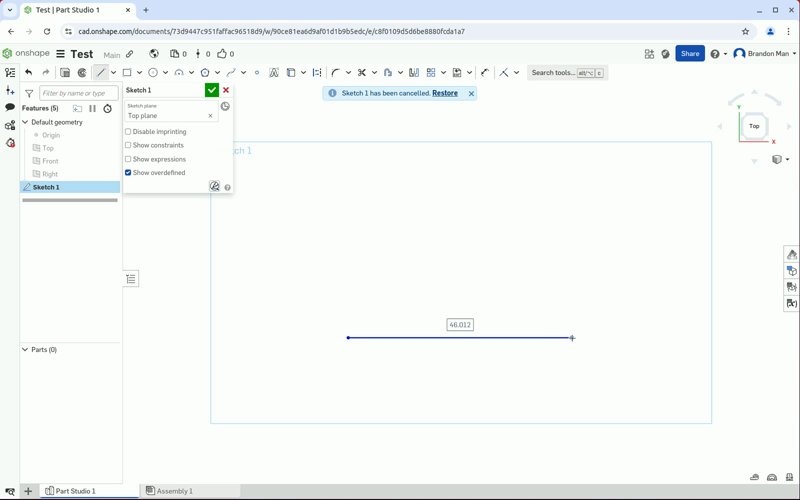
mouse_move(572, 227)
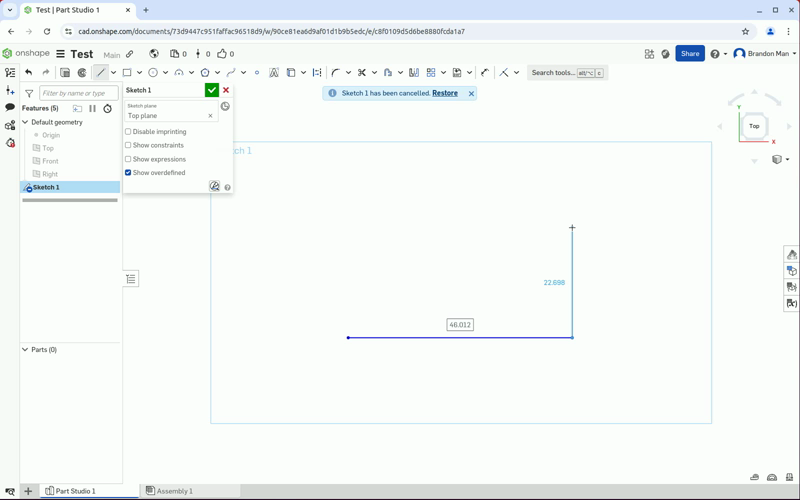
click(572, 227)
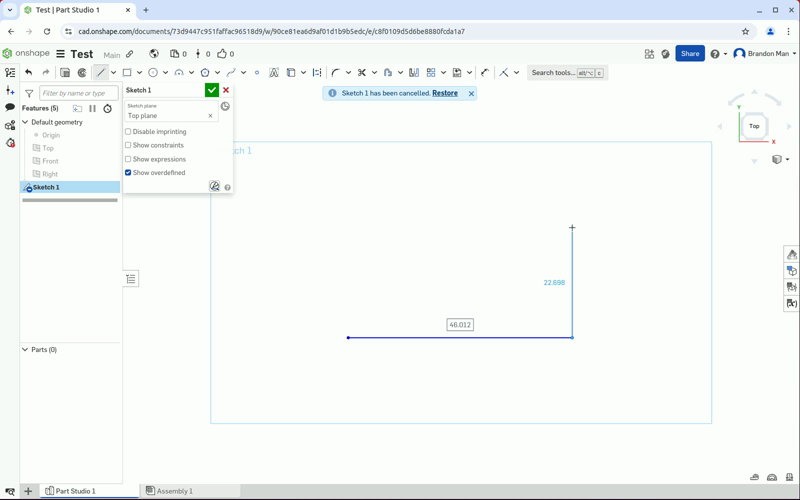
key_up(shift)
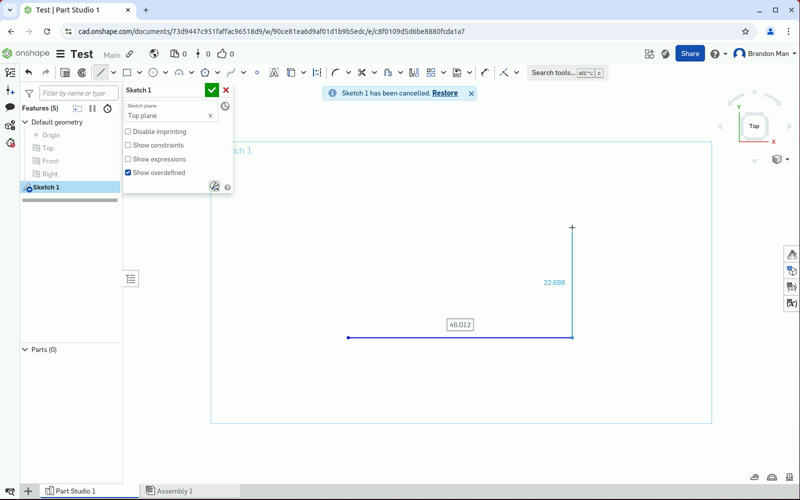
key_down(shift)
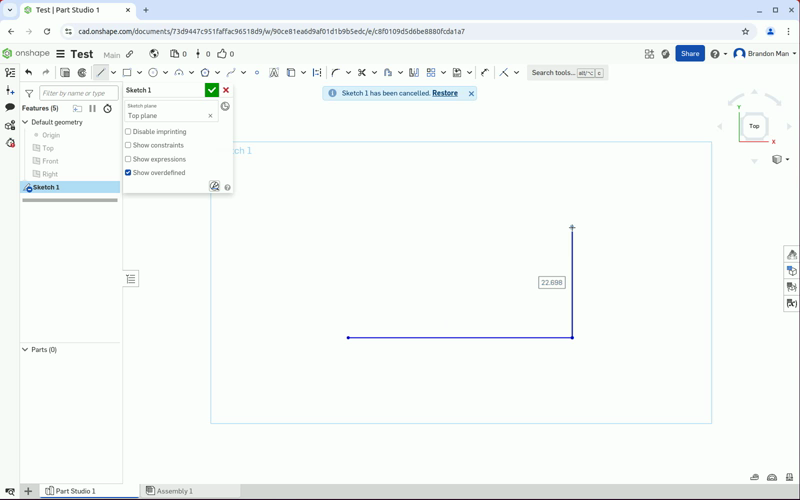
mouse_move(348, 227)
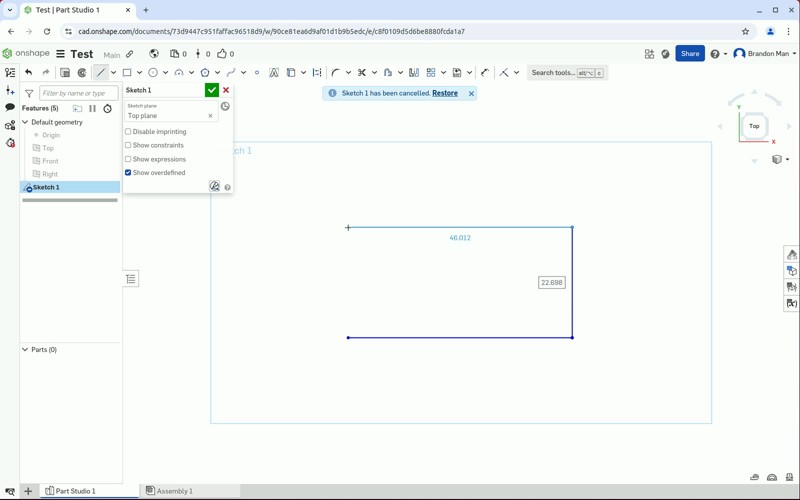
click(348, 227)
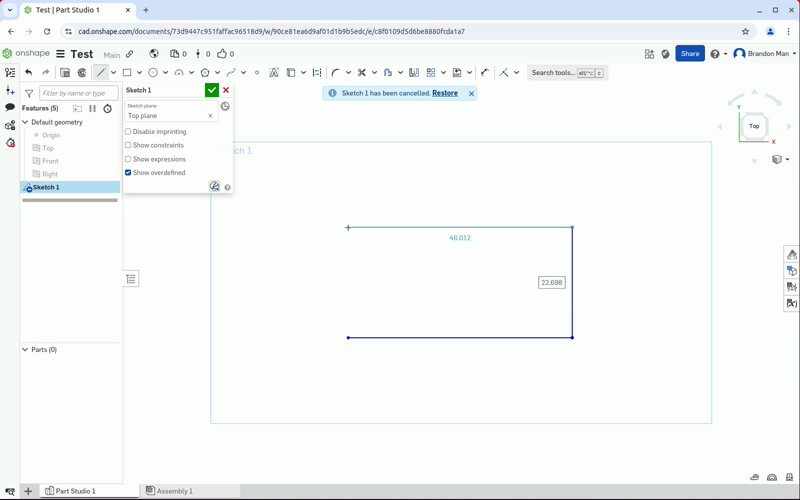
key_up(shift)
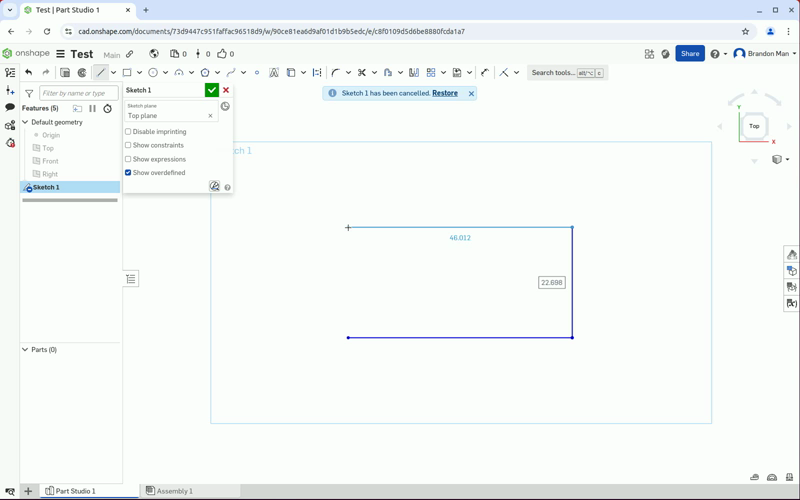
key_down(shift)
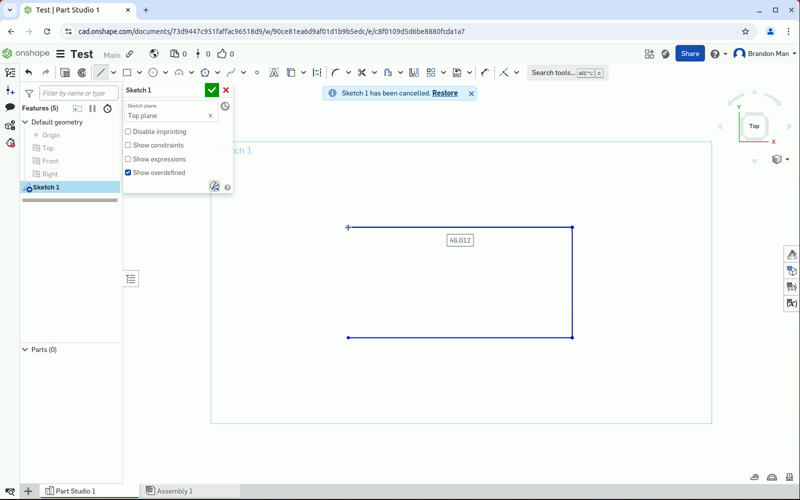
mouse_move(348, 337)
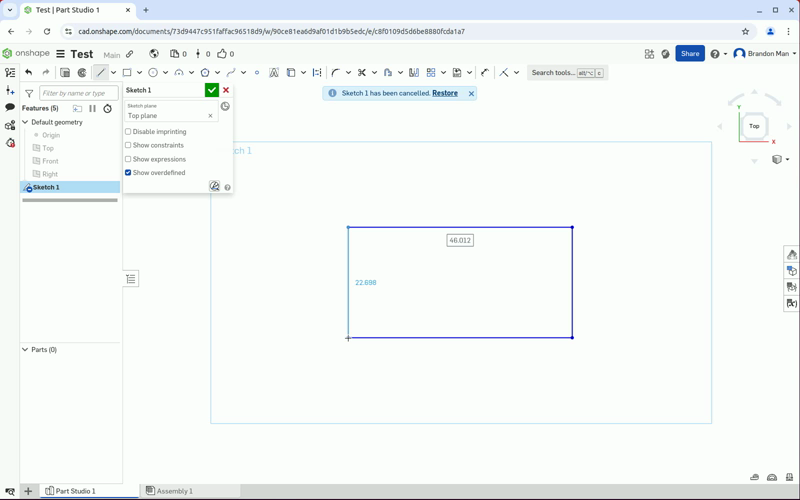
key_up(shift)
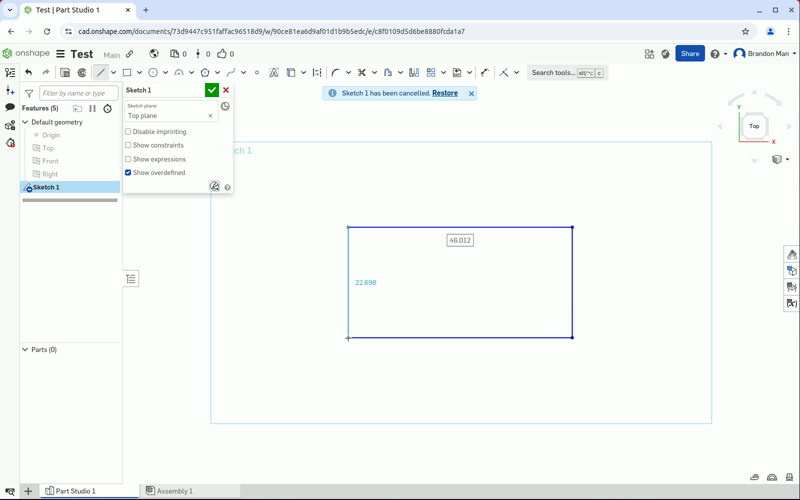
click(348, 337)
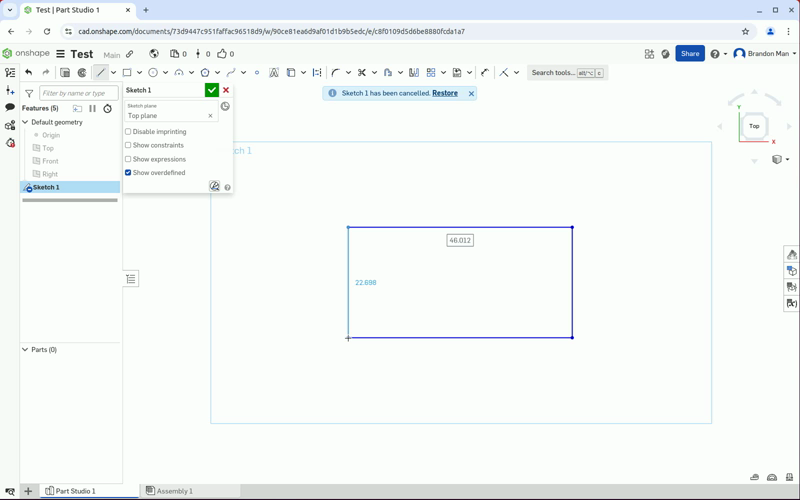
key(esc)
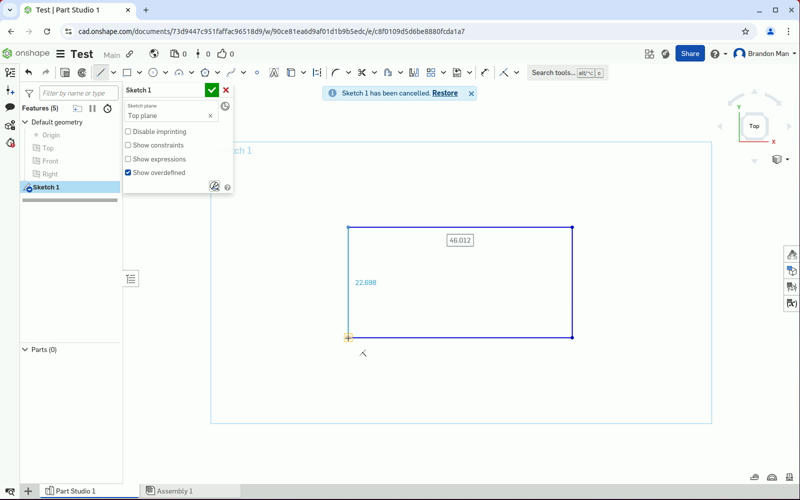
mouse_move(468, 268)
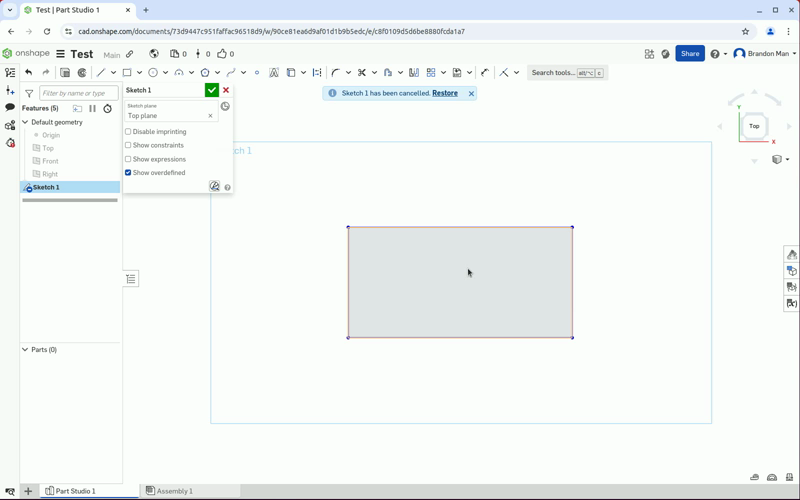
click(468, 268)
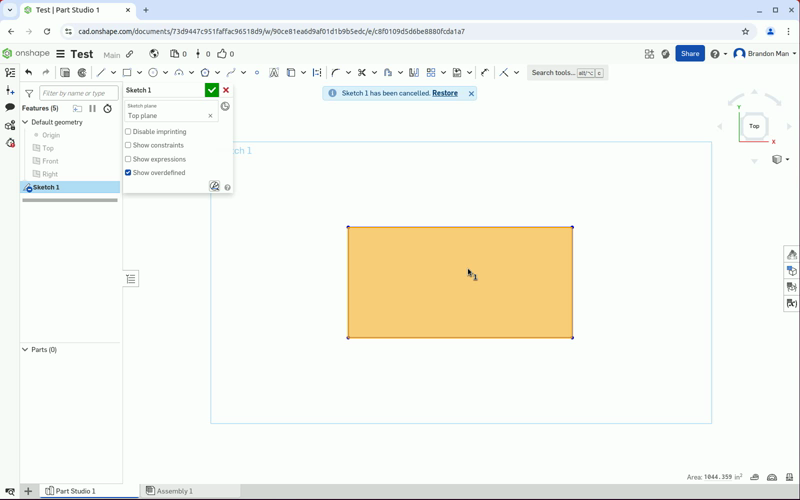
mouse_move(73, 352)
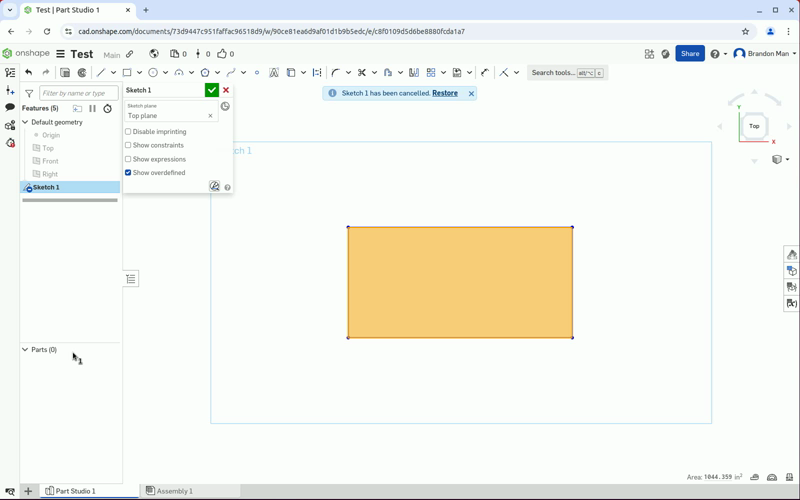
key(shift+y)
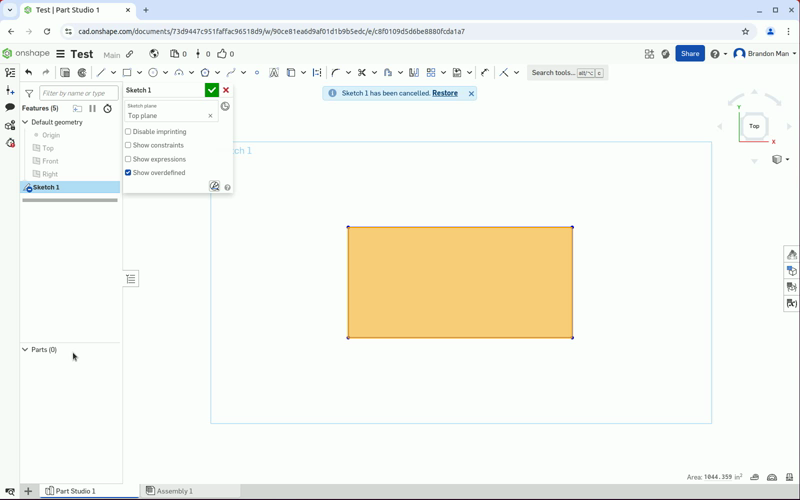
key(shift+e)
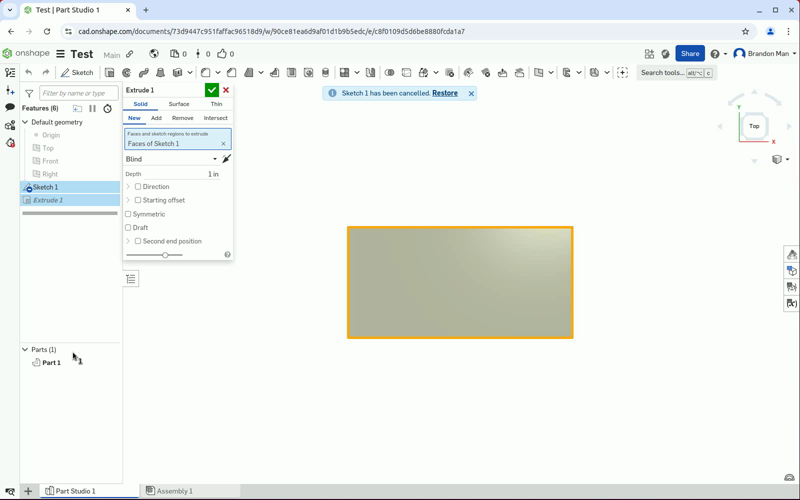
mouse_move(143, 106)
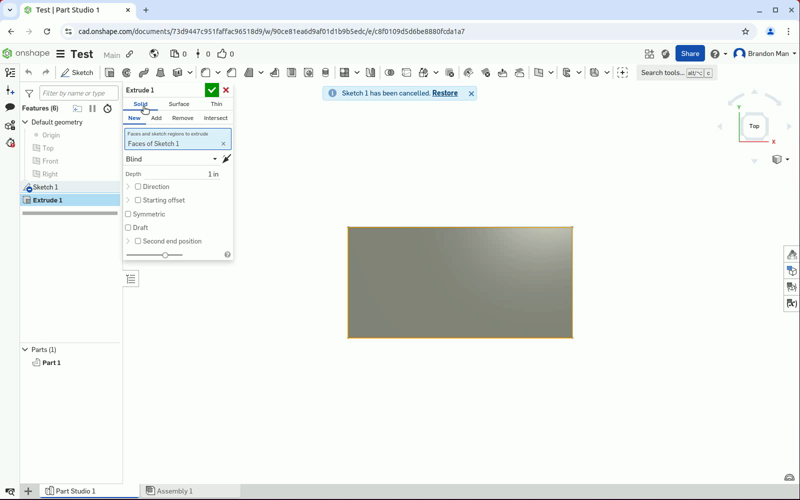
click(143, 106)
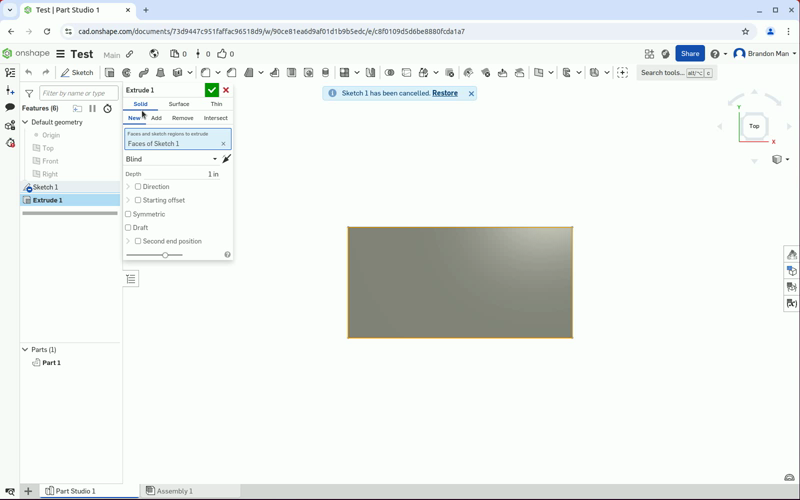
mouse_move(137, 120)
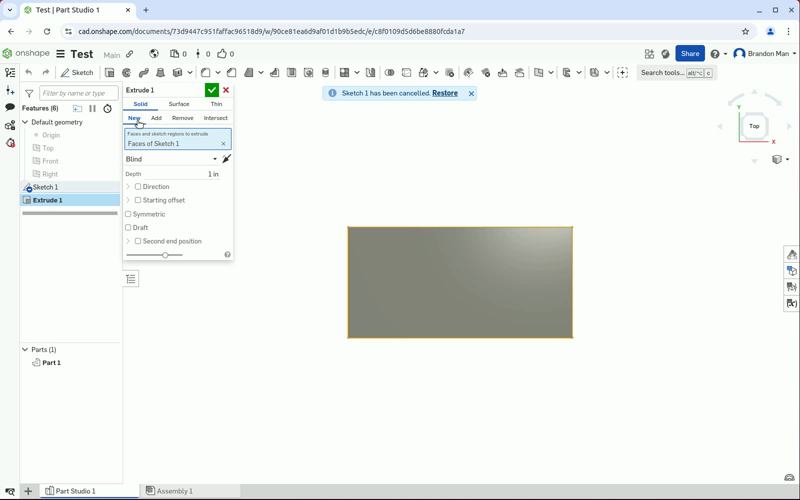
click(137, 120)
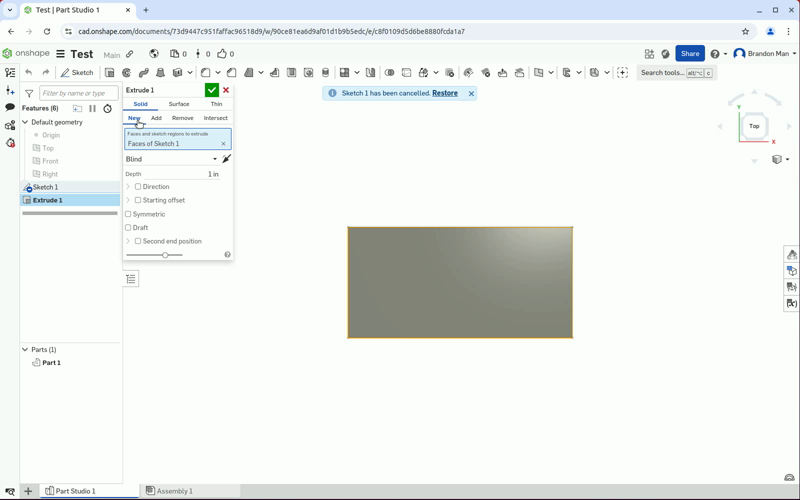
key(tab, 4)
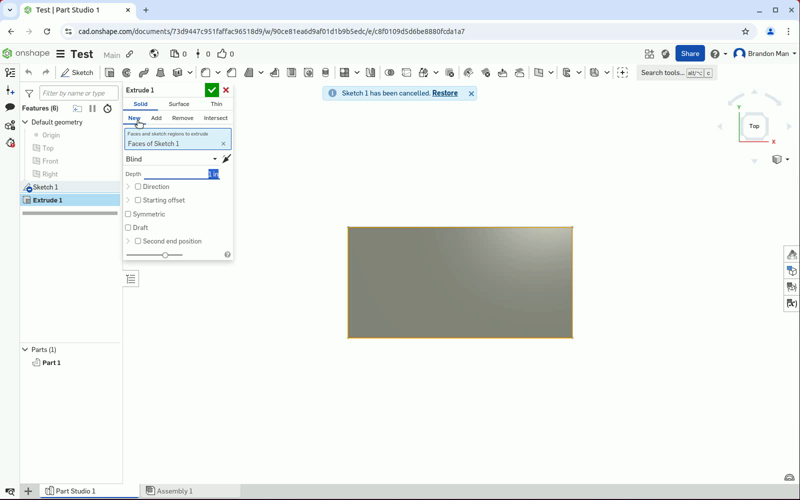
text(-6.018)
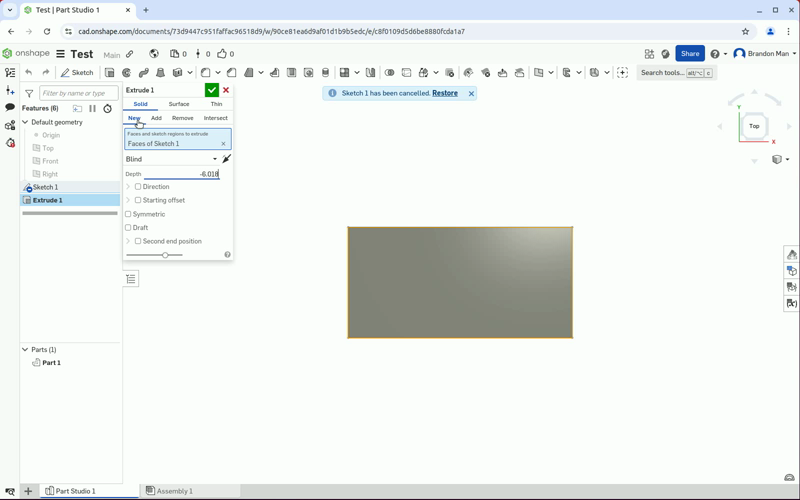
key(enter)
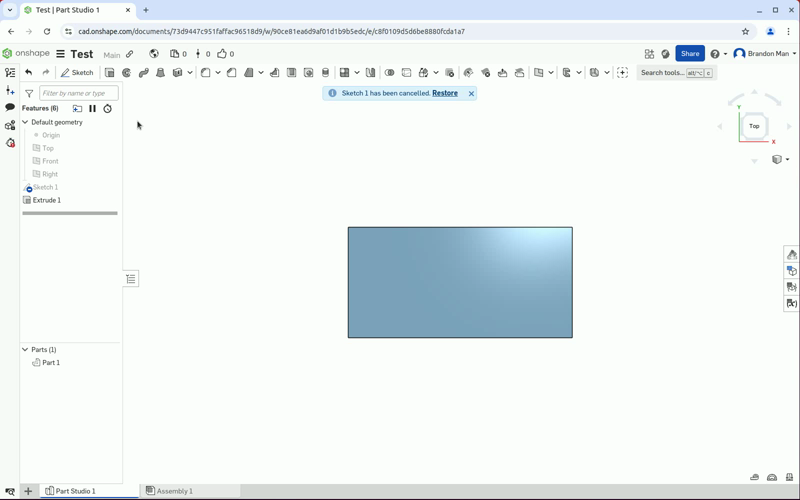
key(shift+h)
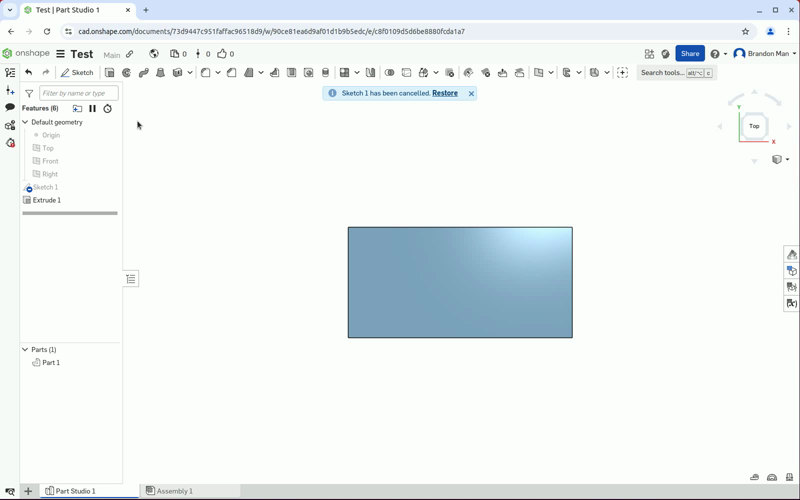
key(shift+h)
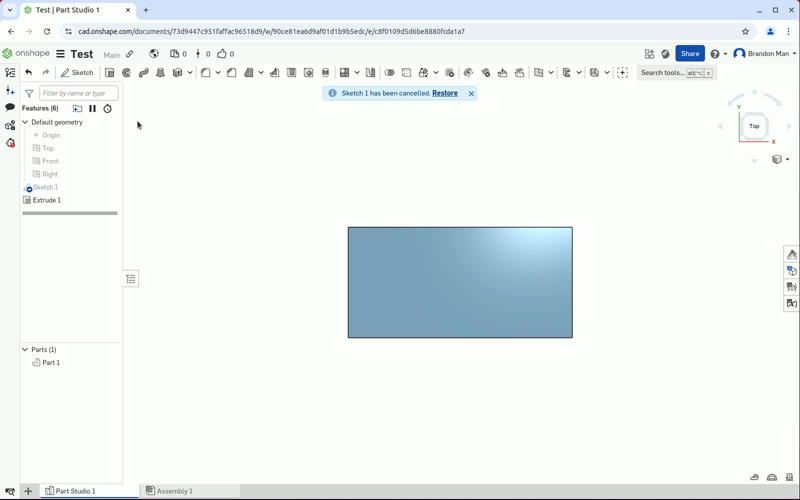
mouse_move(73, 189)
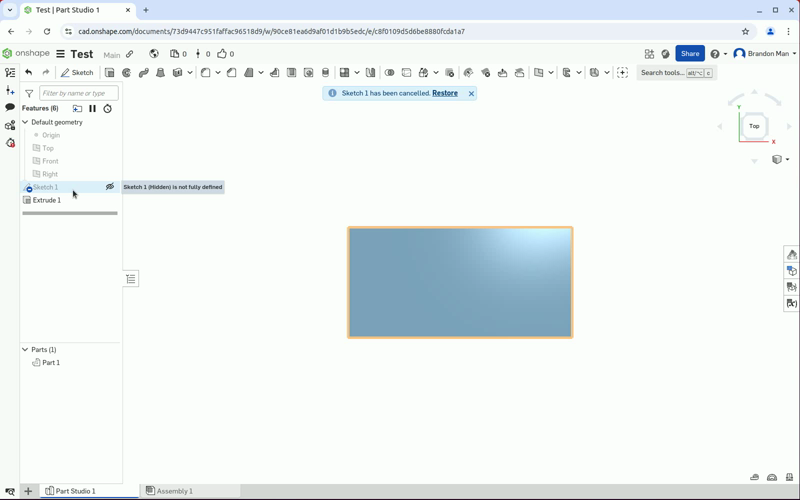
click(73, 189)
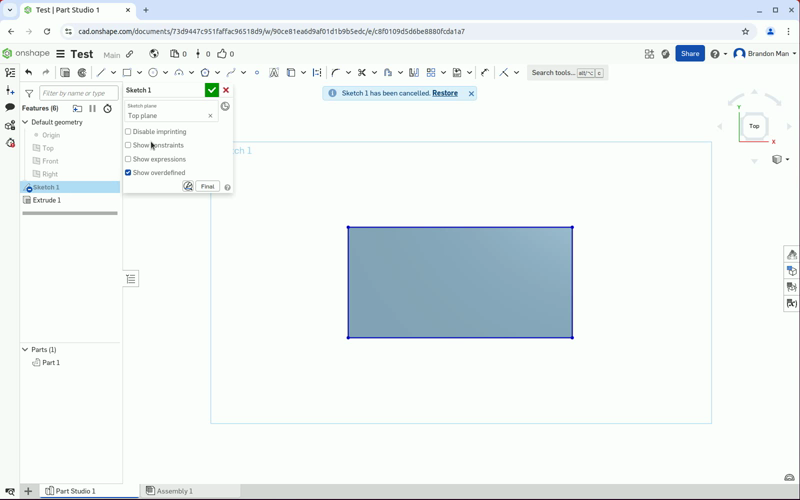
mouse_move(229, 92)
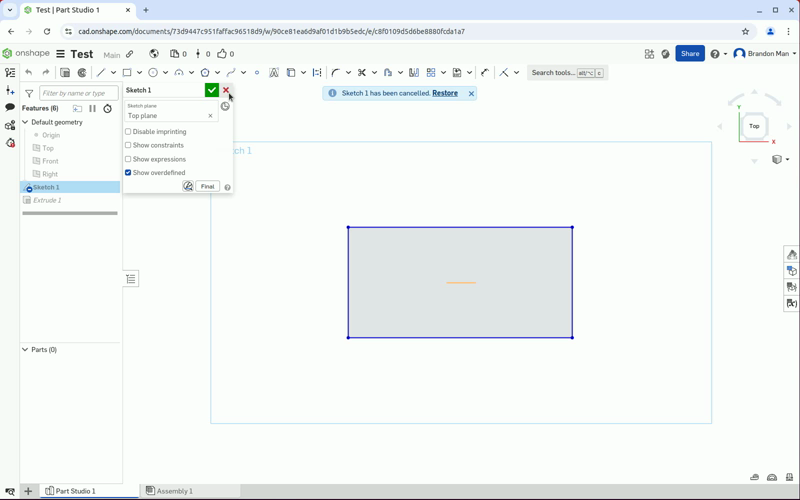
click(229, 92)
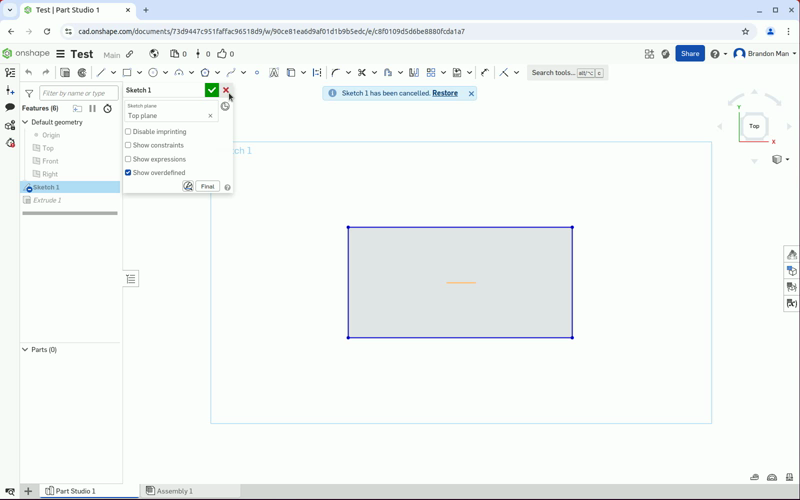
key(shift+s)
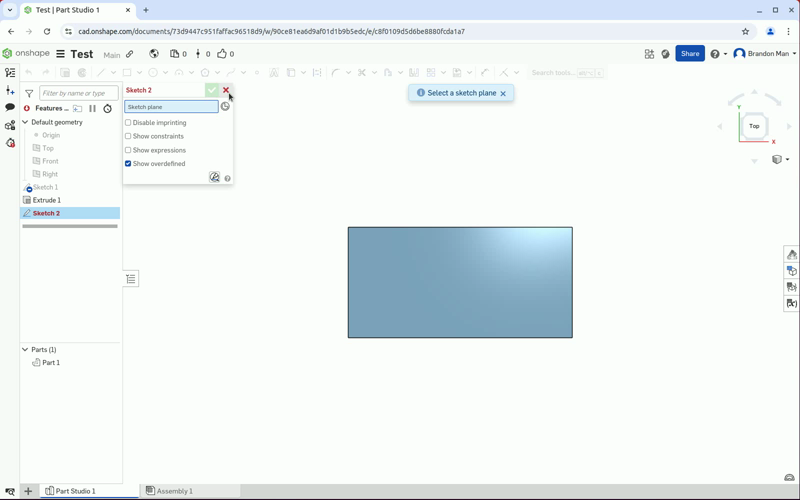
mouse_move(73, 150)
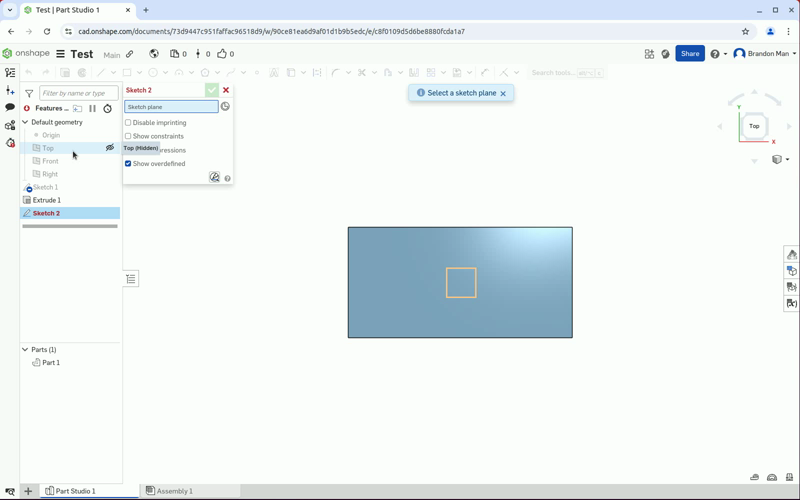
click(73, 150)
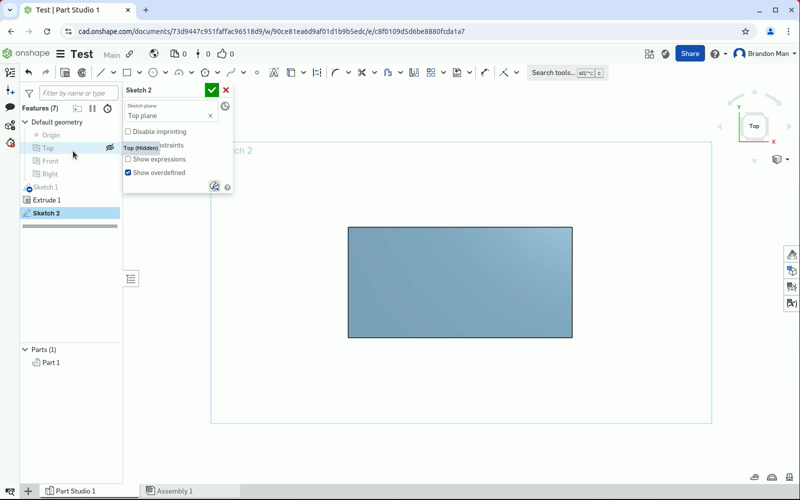
mouse_move(73, 352)
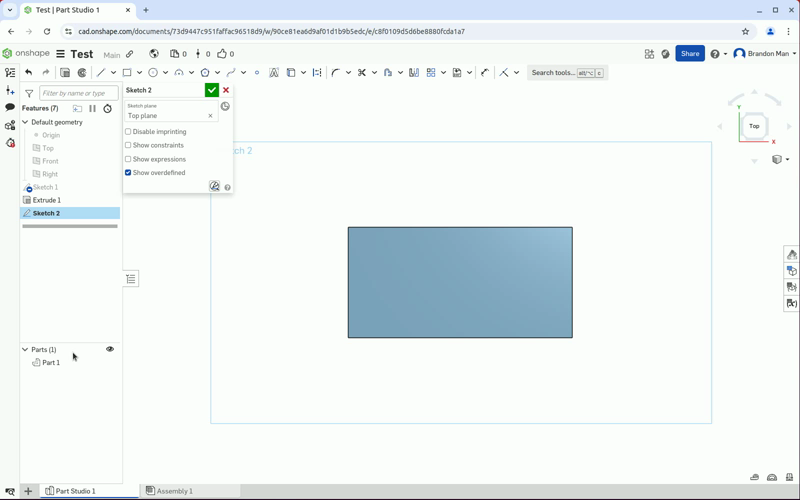
key(y)
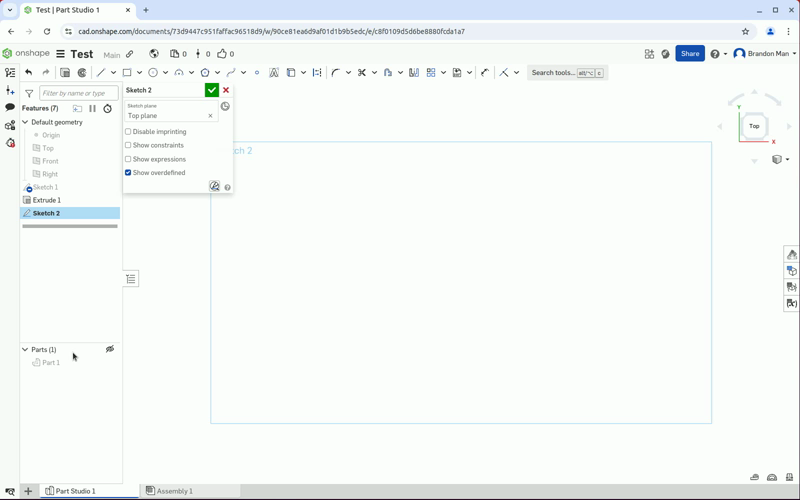
key(l)
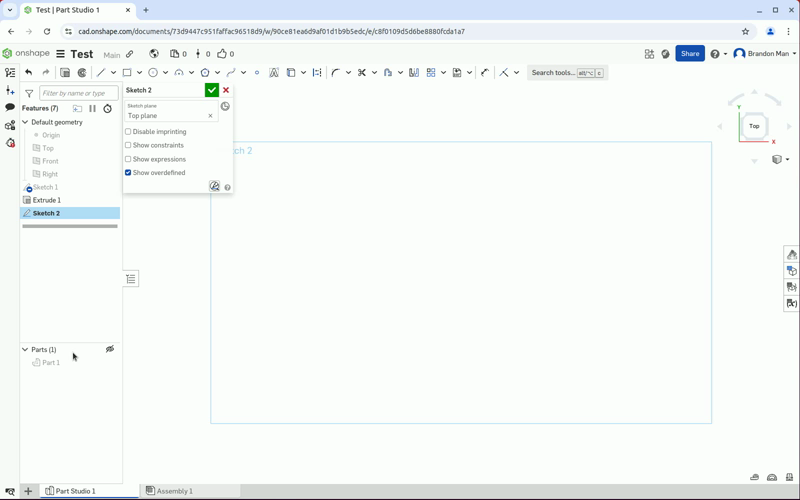
key_down(shift)
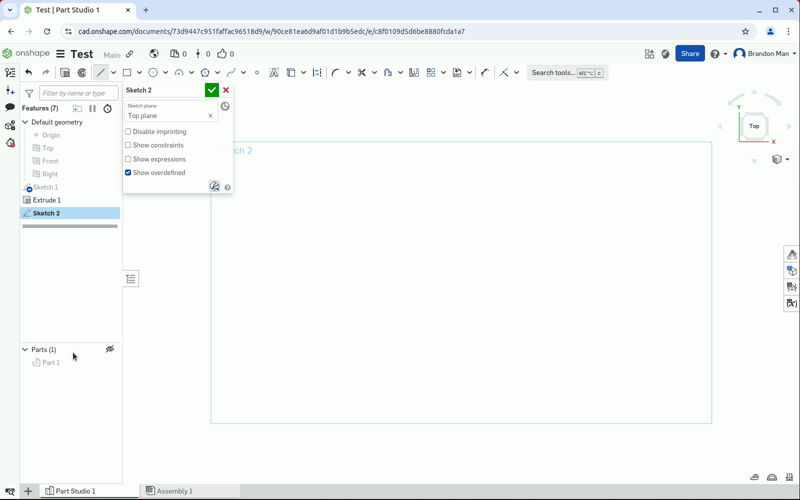
mouse_move(348, 337)
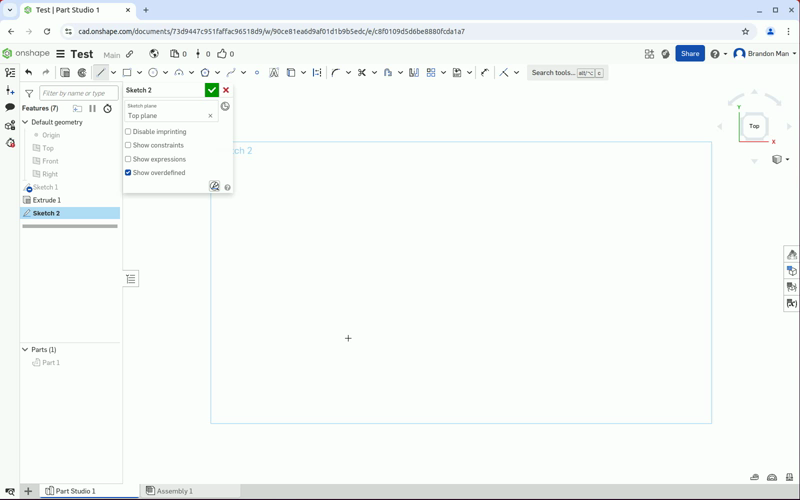
click(348, 337)
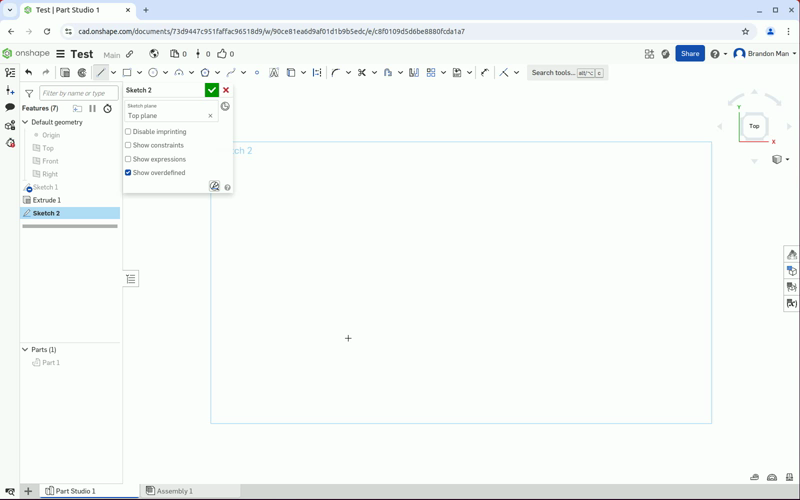
key_up(shift)
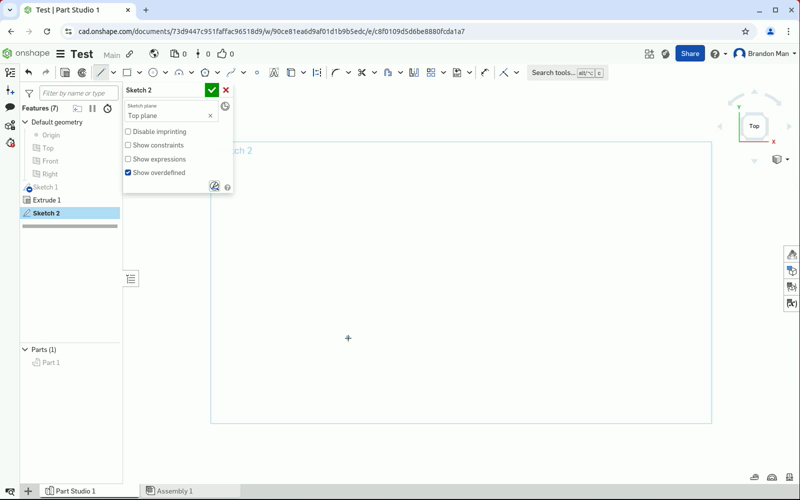
key_down(shift)
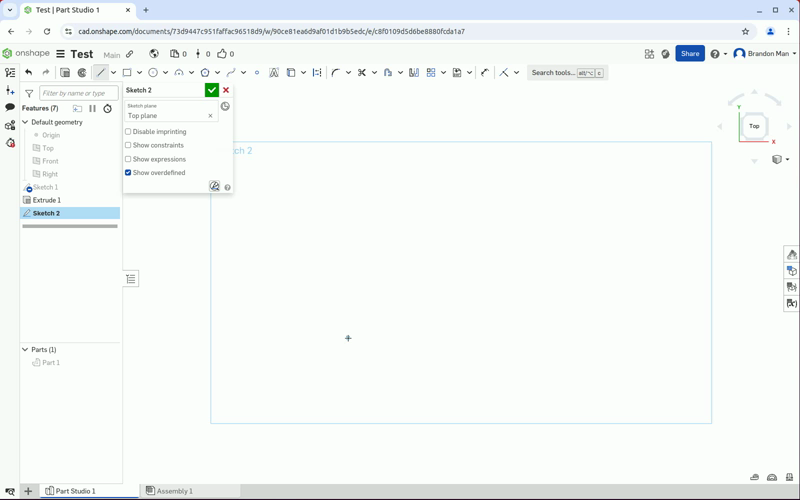
mouse_move(572, 337)
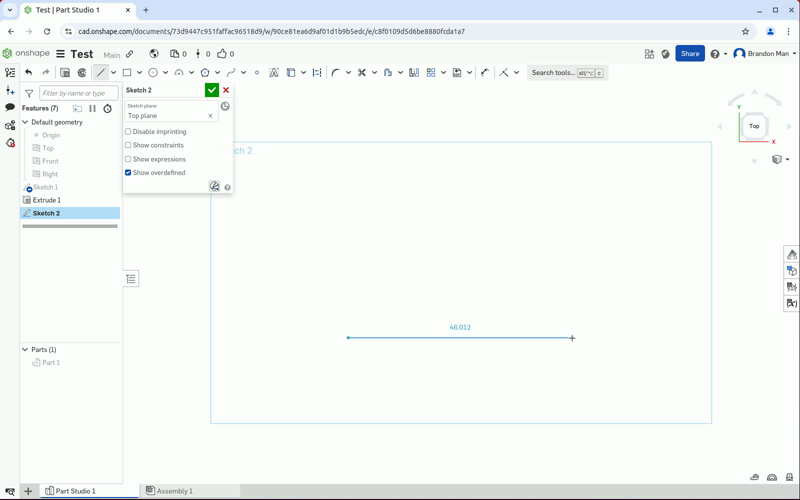
click(572, 337)
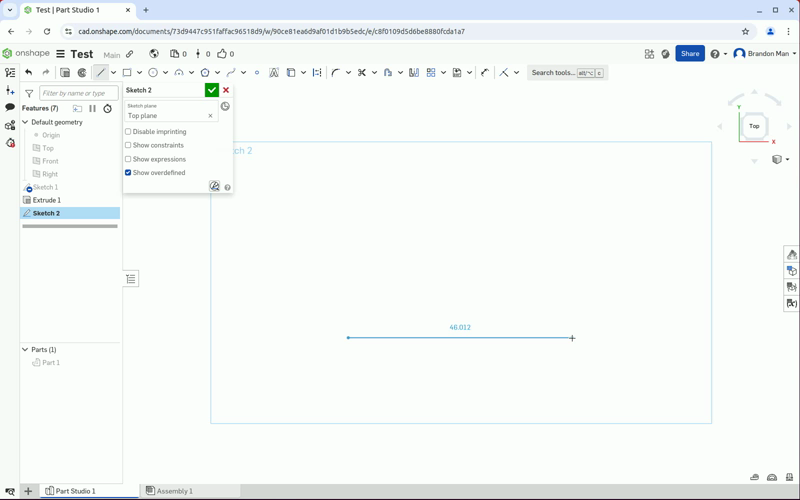
key_up(shift)
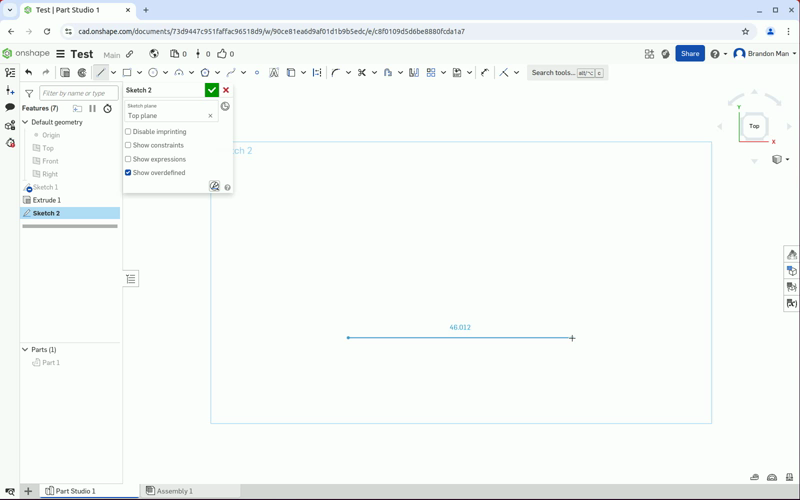
key_down(shift)
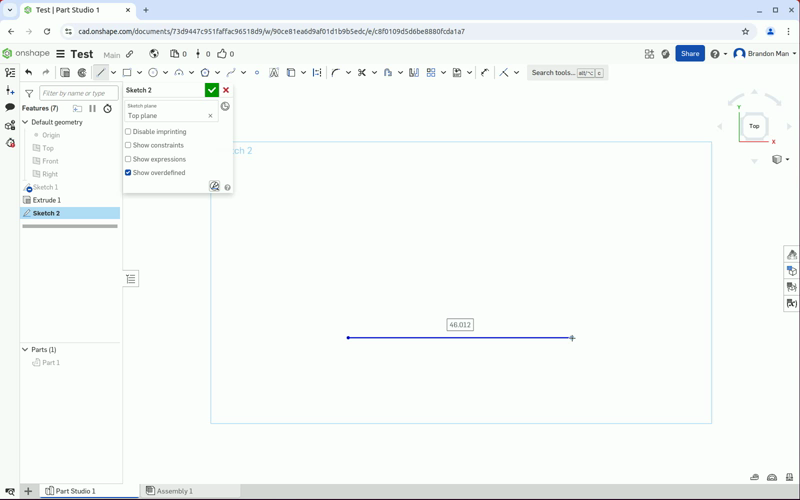
mouse_move(572, 227)
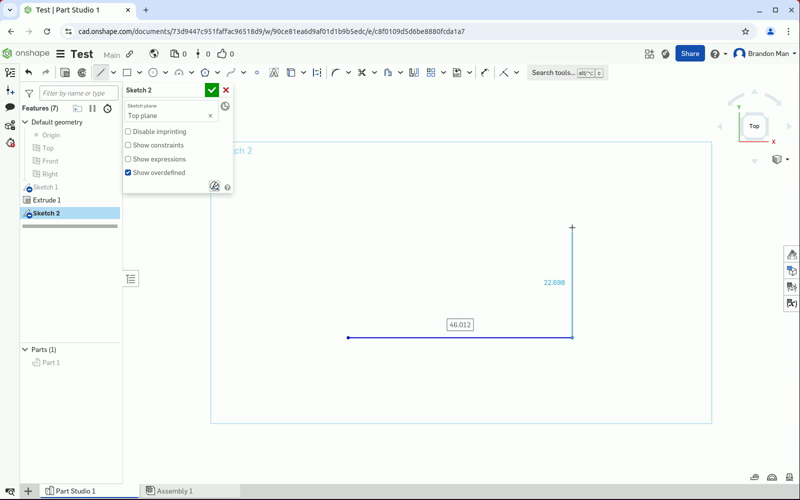
click(572, 227)
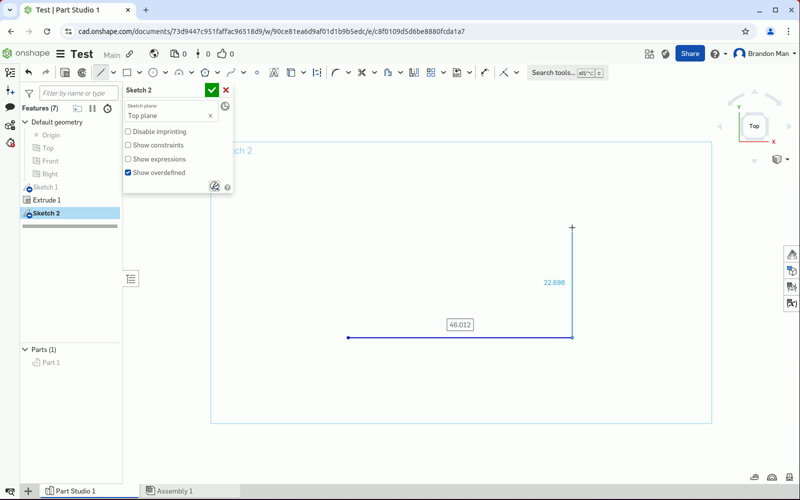
key_up(shift)
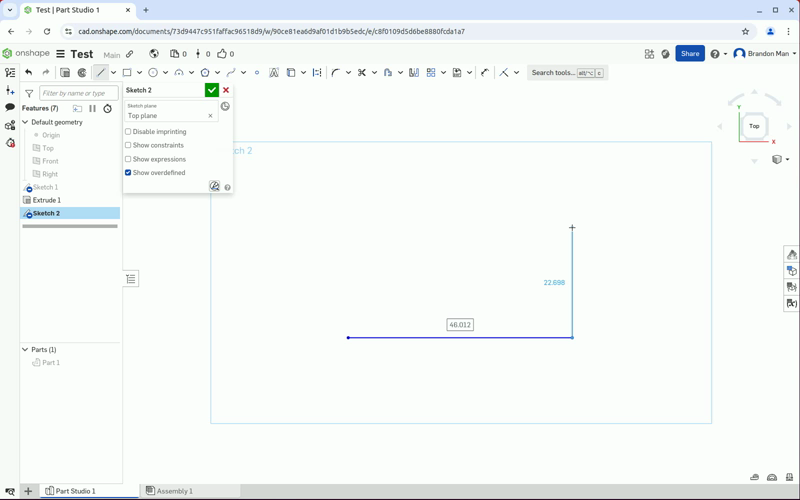
key_down(shift)
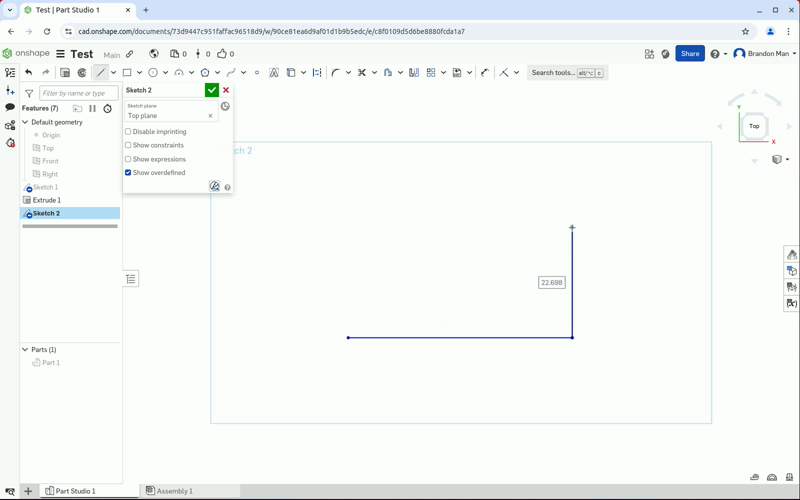
mouse_move(348, 227)
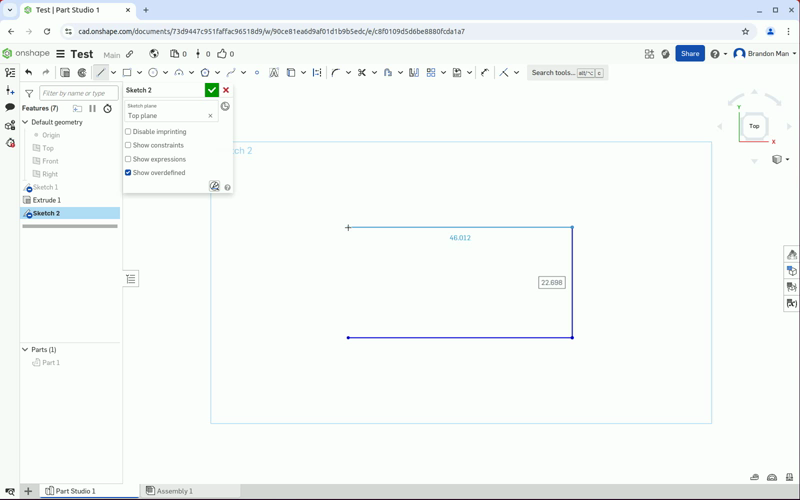
click(348, 227)
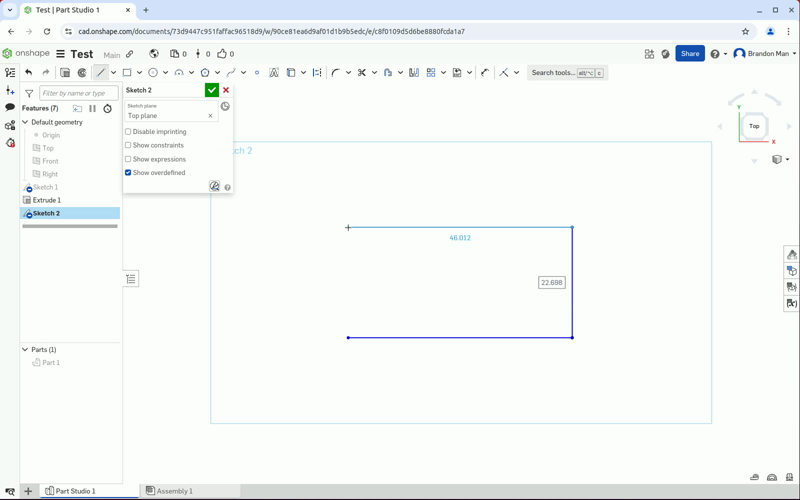
key_up(shift)
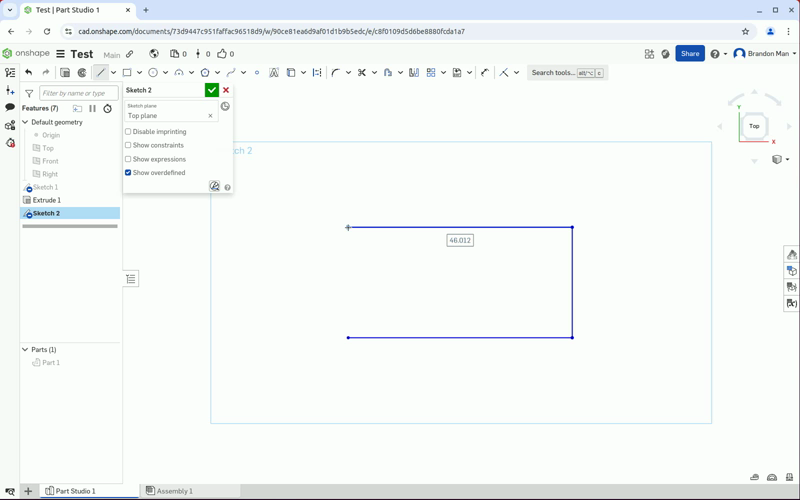
key_down(shift)
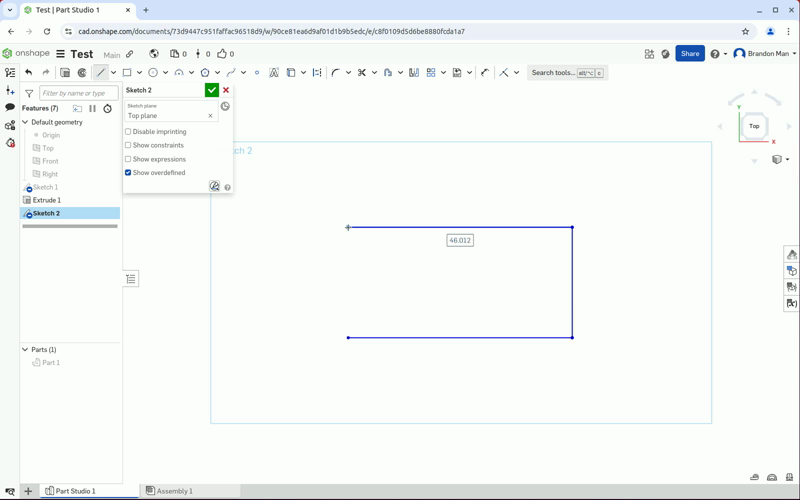
mouse_move(348, 337)
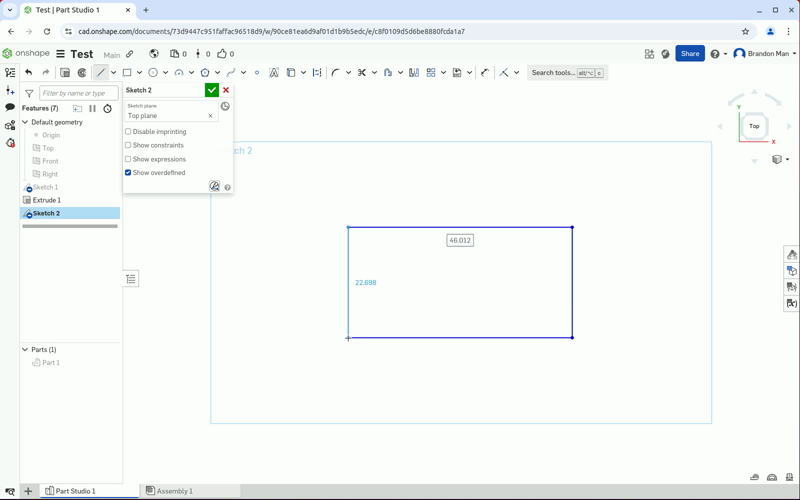
key_up(shift)
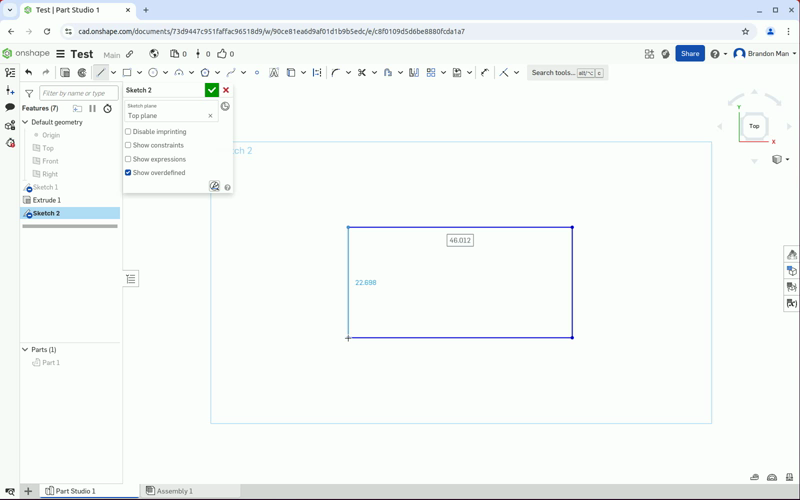
click(348, 337)
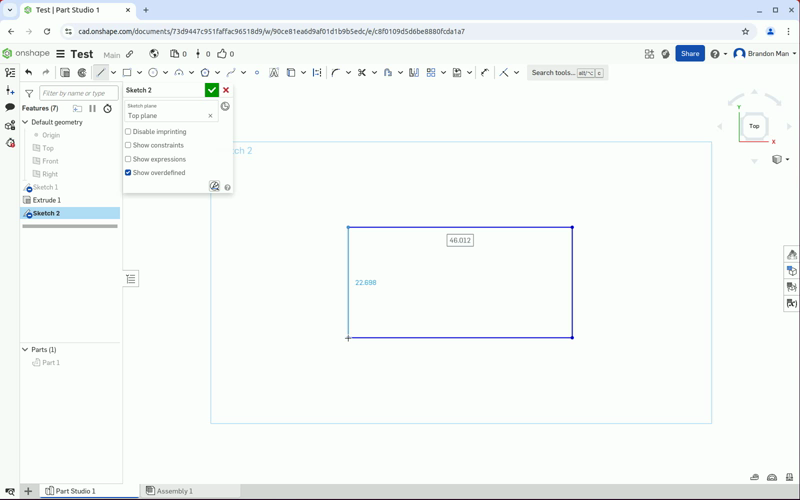
key(esc)
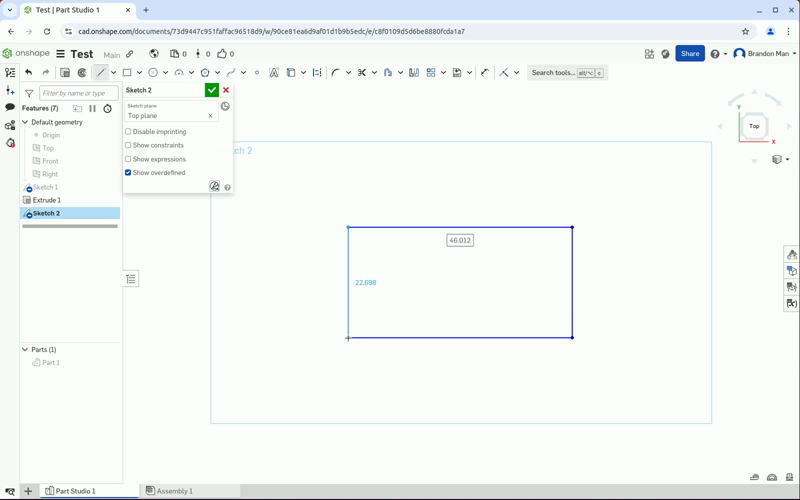
mouse_move(392, 249)
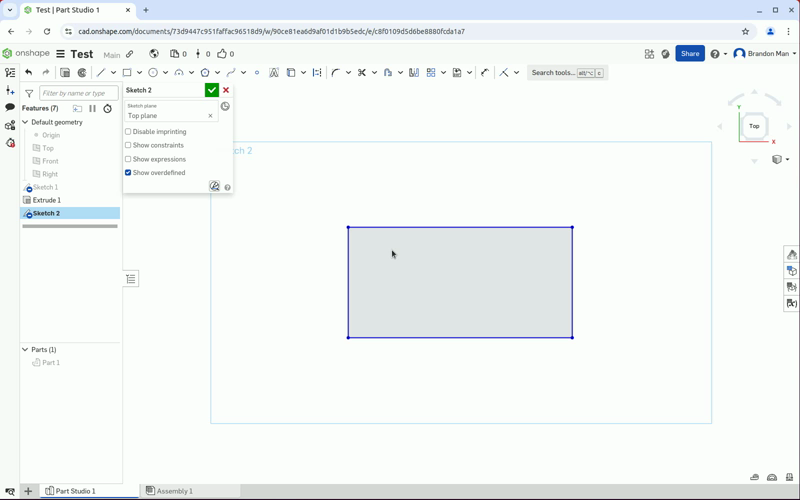
click(392, 249)
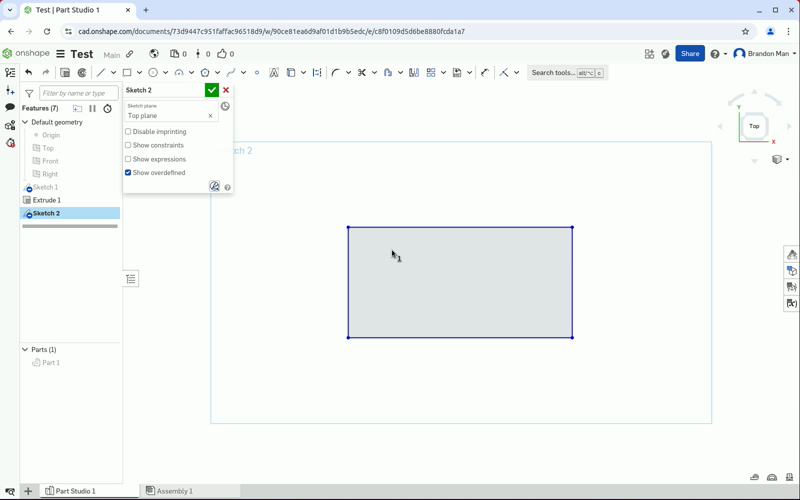
mouse_move(73, 352)
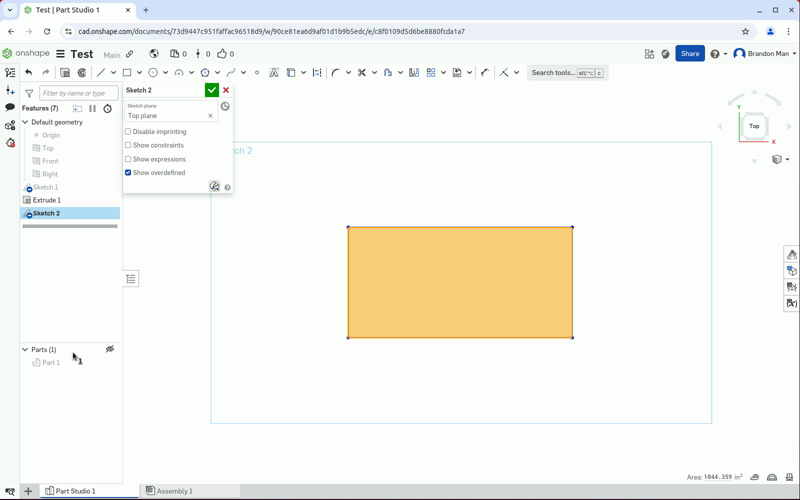
key(shift+y)
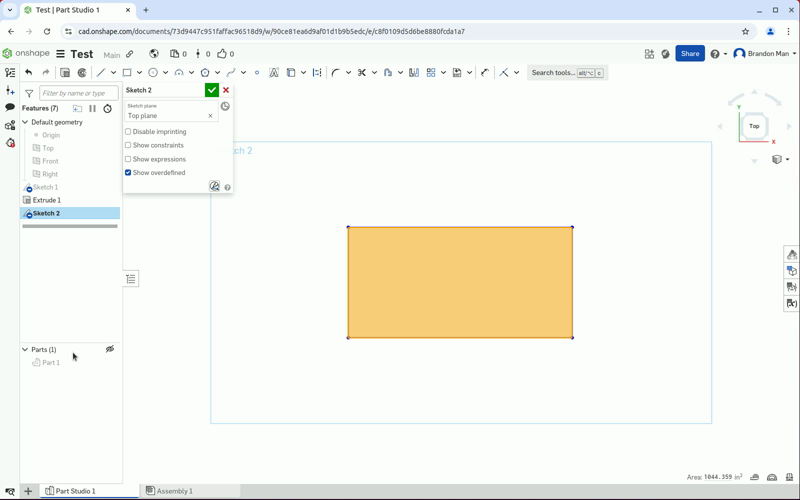
key(shift+e)
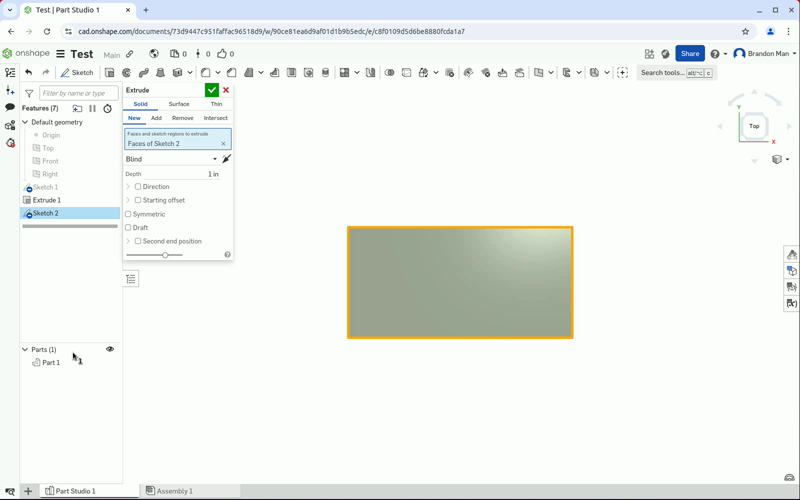
mouse_move(143, 106)
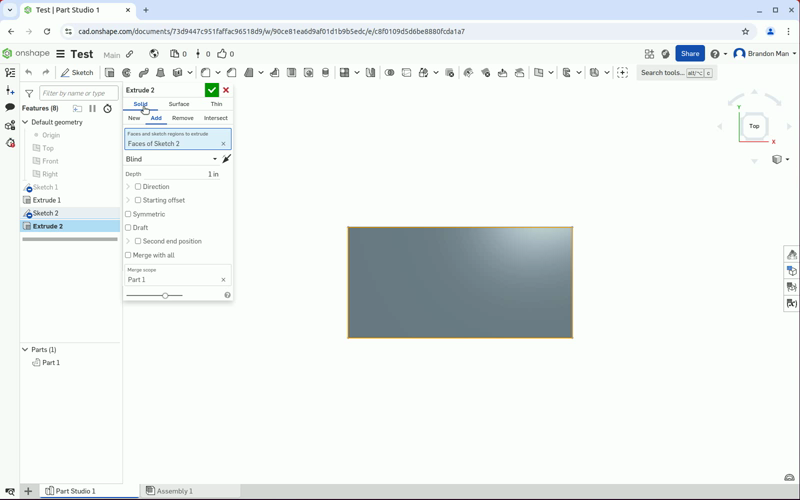
click(143, 106)
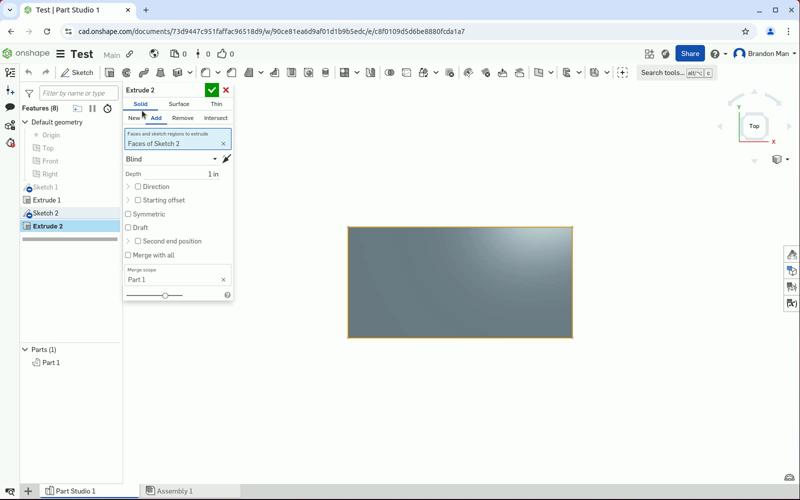
mouse_move(137, 120)
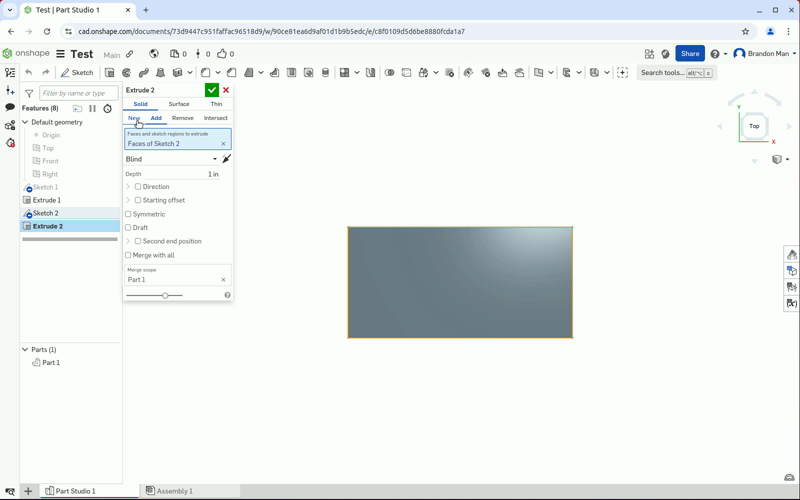
click(137, 120)
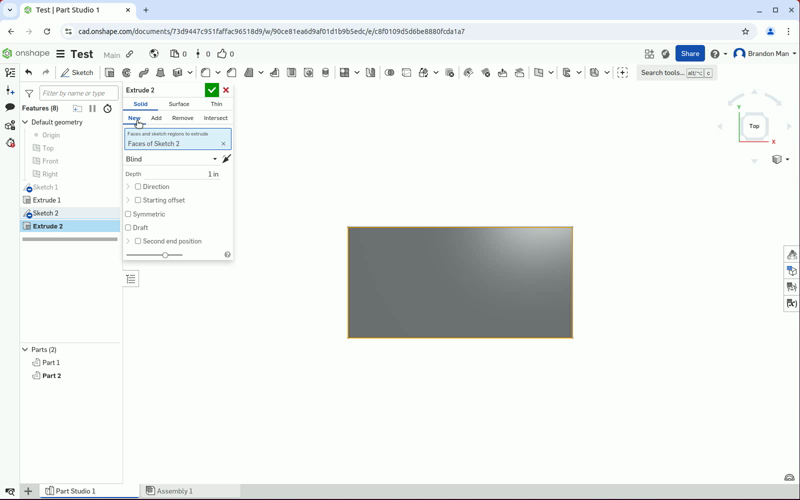
key(tab, 4)
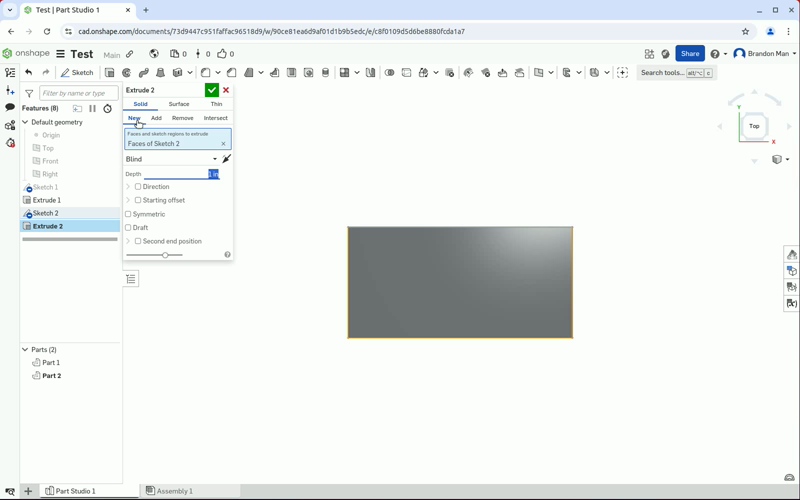
text(-6.018)
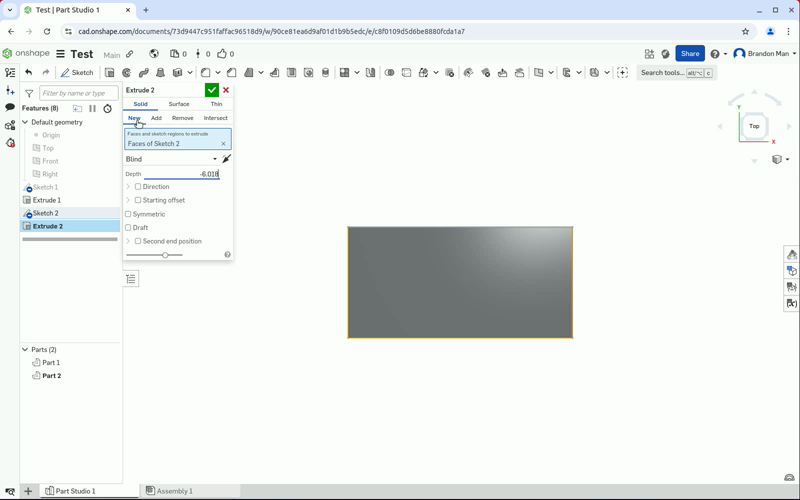
key(enter)
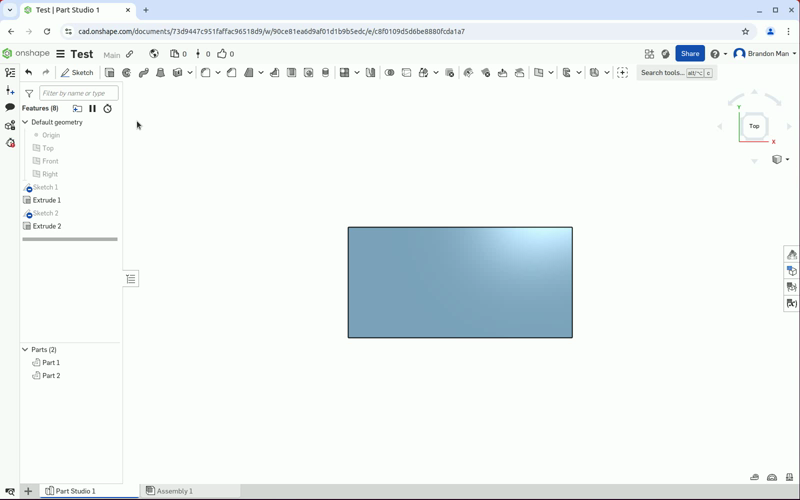
key(shift+h)
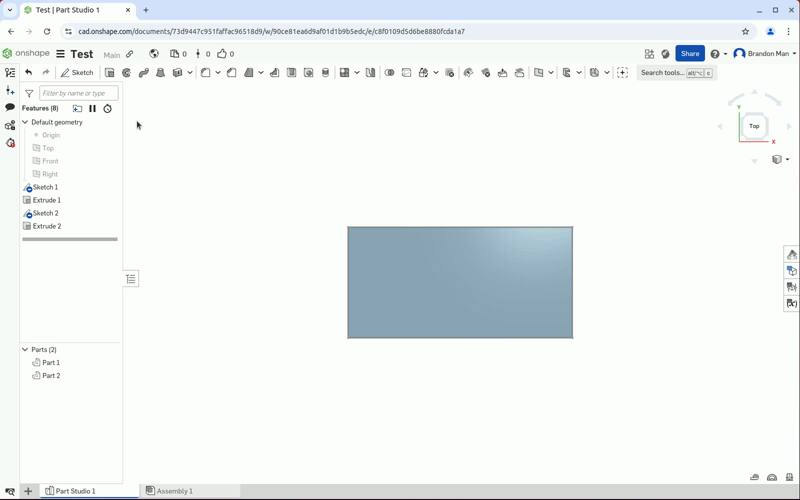
key(shift+h)
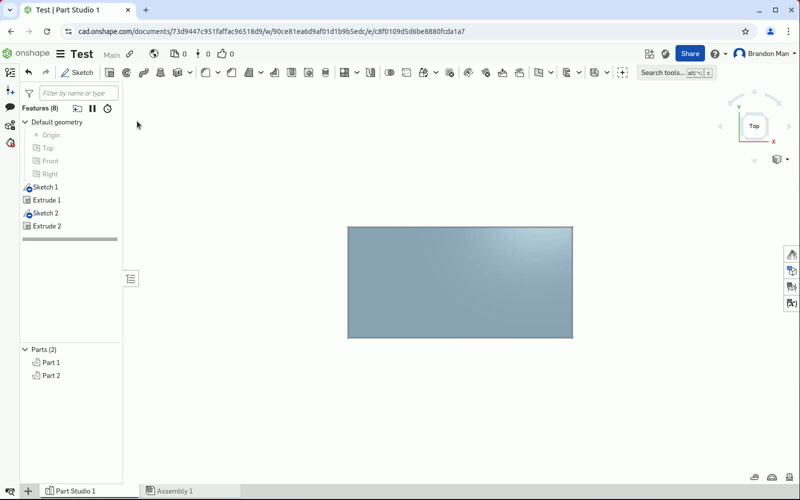
key(shift+7)
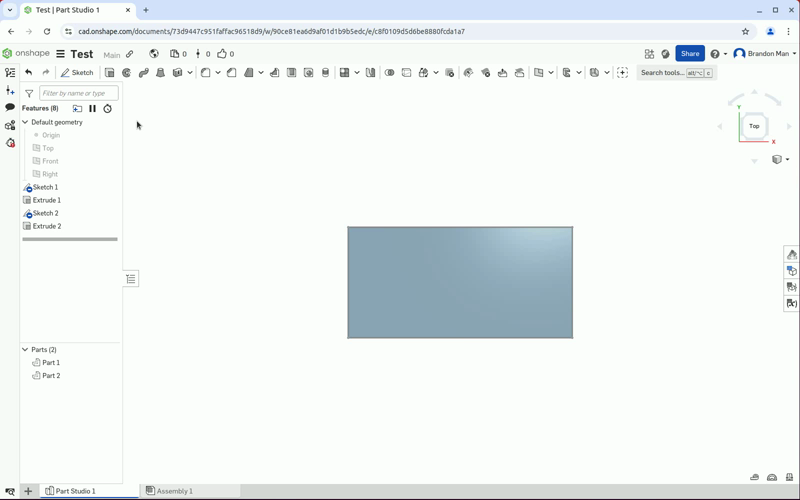
key(up, 3)
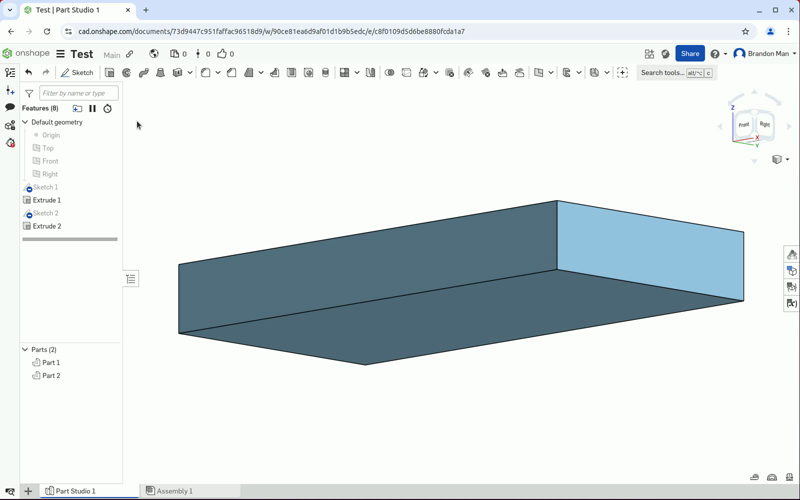
key(left, 3)
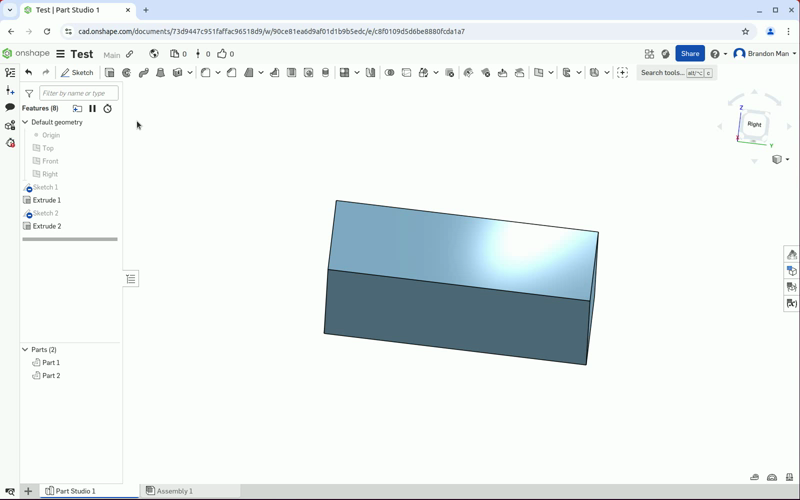
key(right, 3)
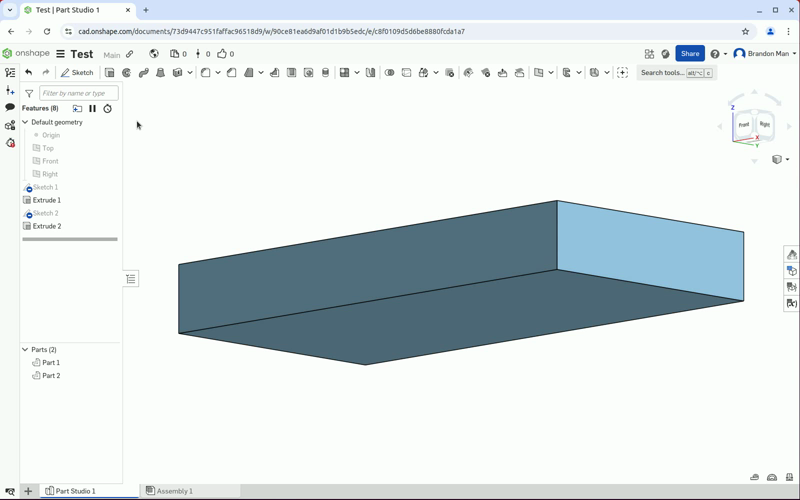
key(down, 3)
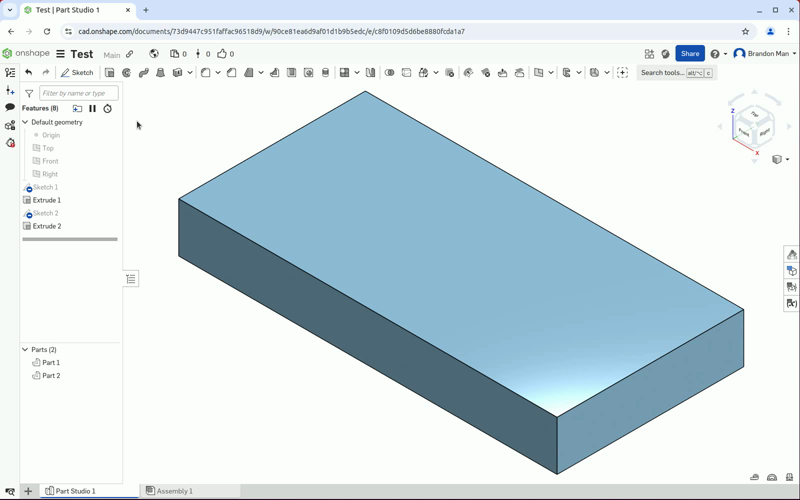
mouse_move(73, 189)
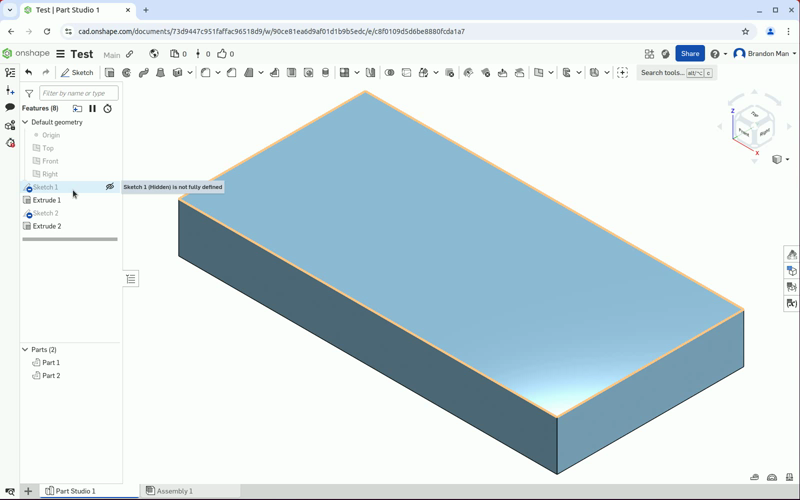
click(73, 189)